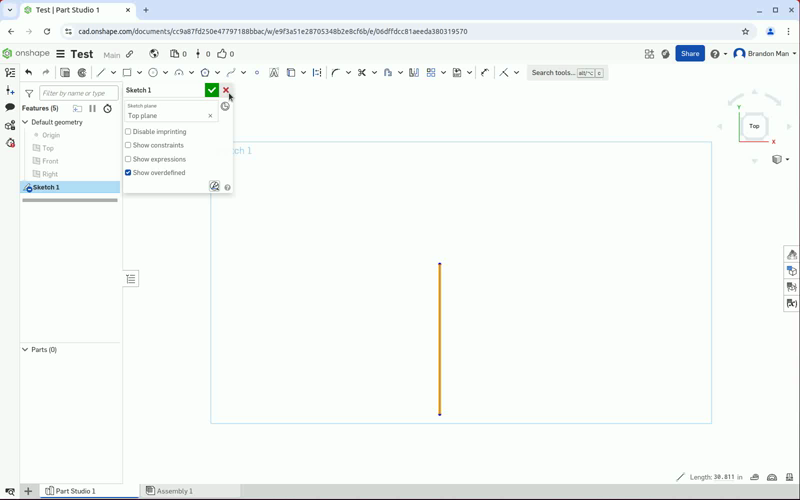
key(shift+h)
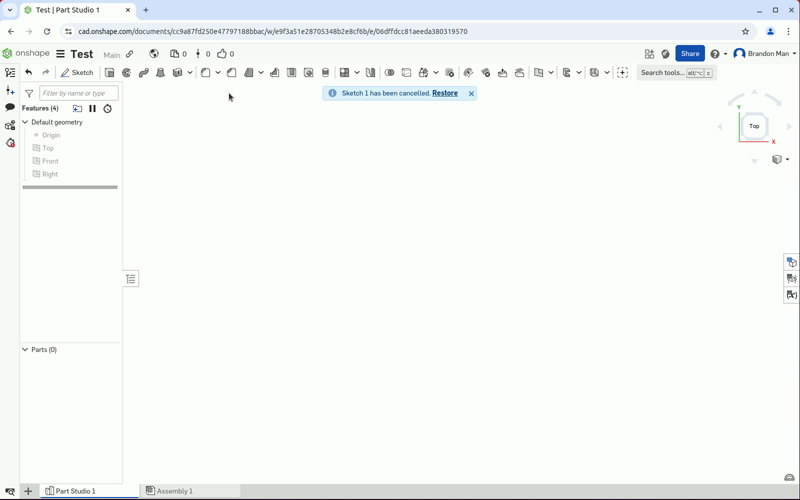
mouse_move(73, 352)
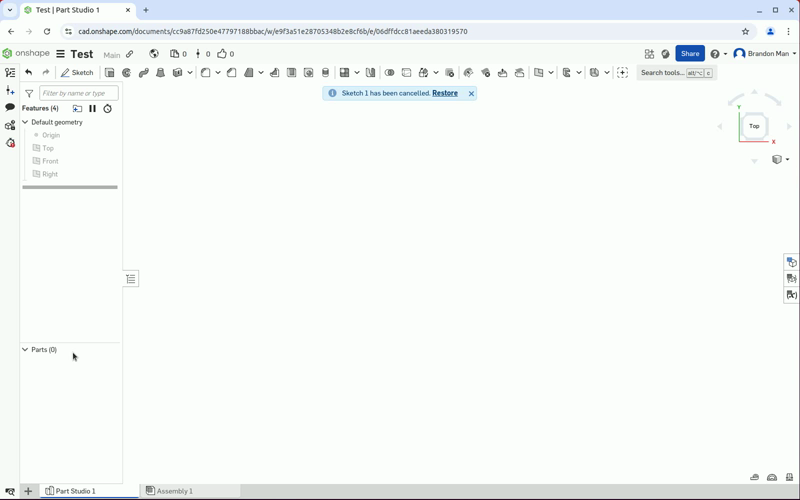
key(y)
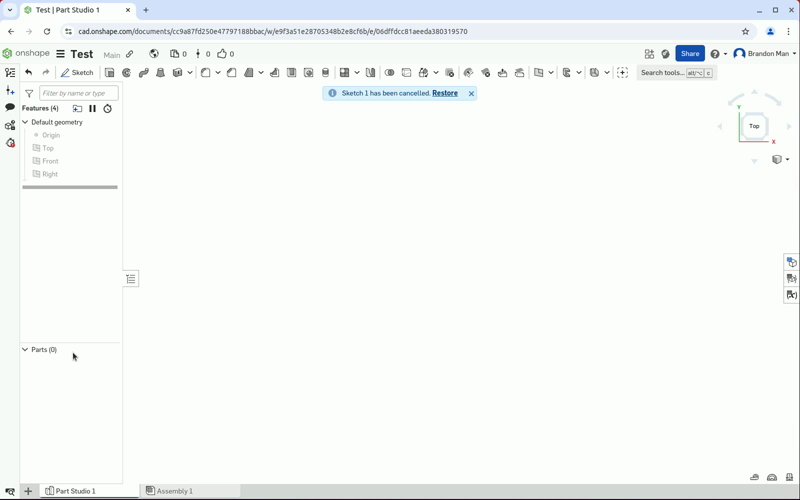
key(shift+p)
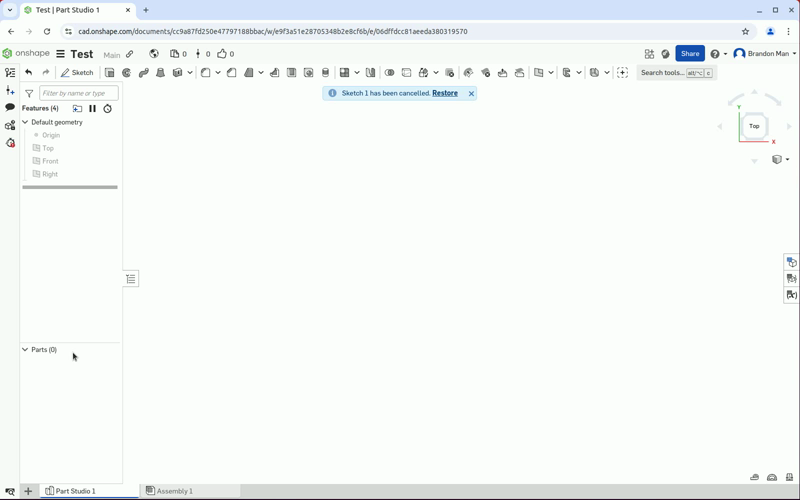
key(space)
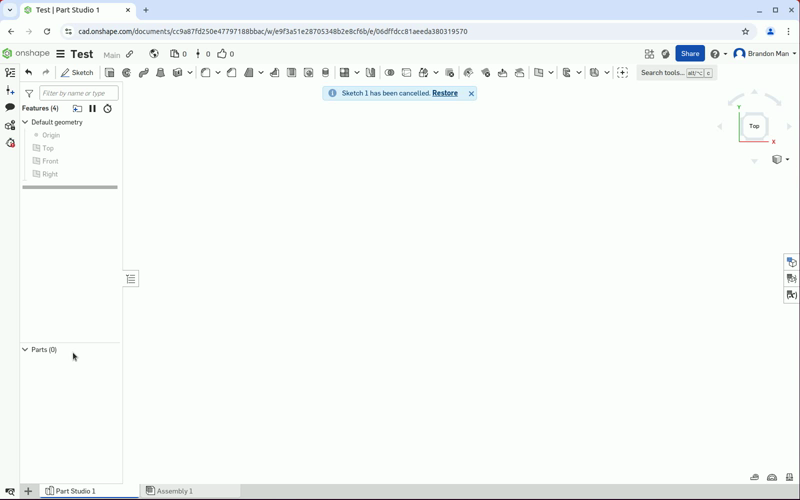
key_down(shift)
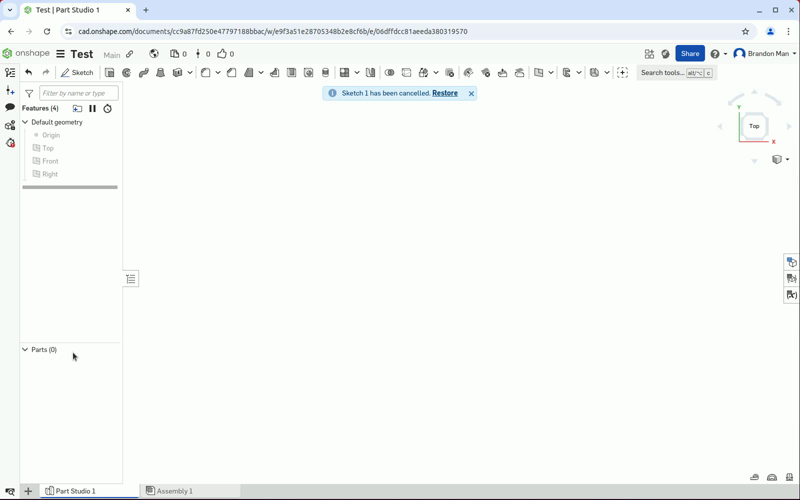
key(up)
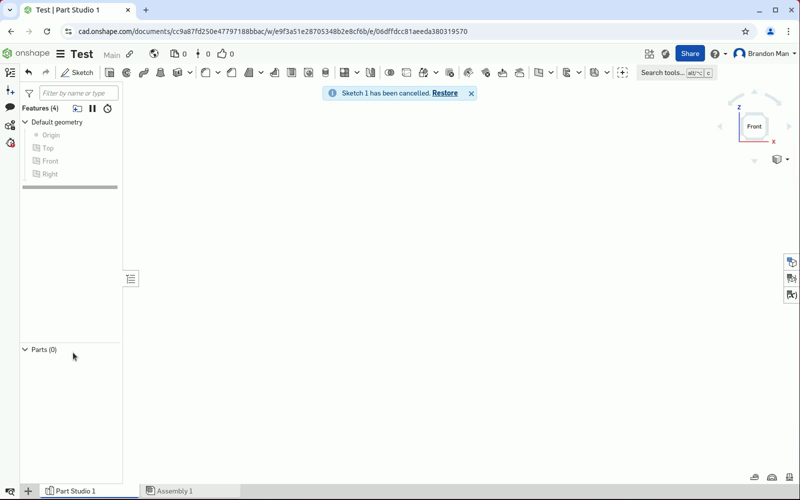
key_up(shift)
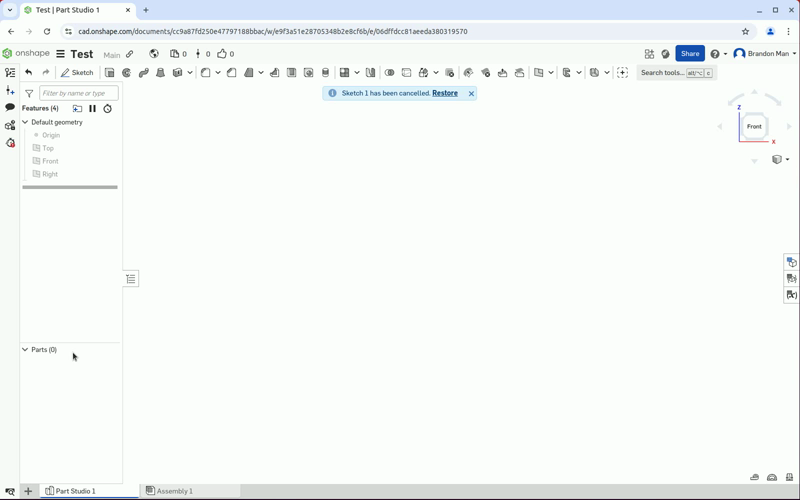
mouse_move(73, 352)
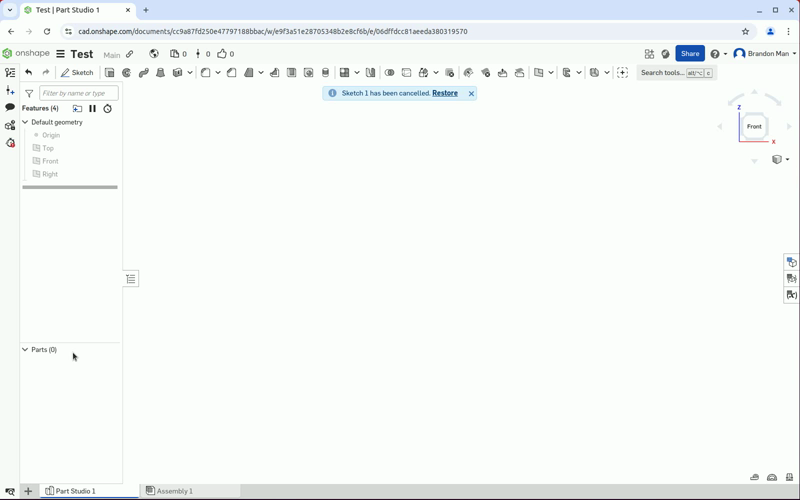
key(shift+y)
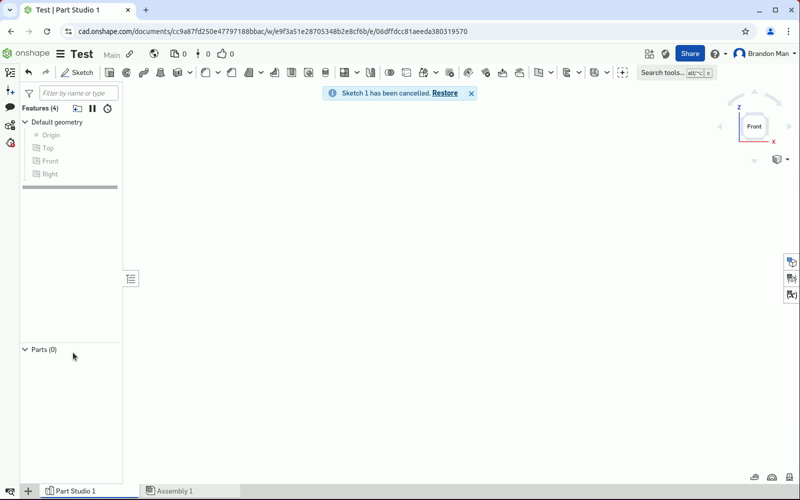
key(shift+s)
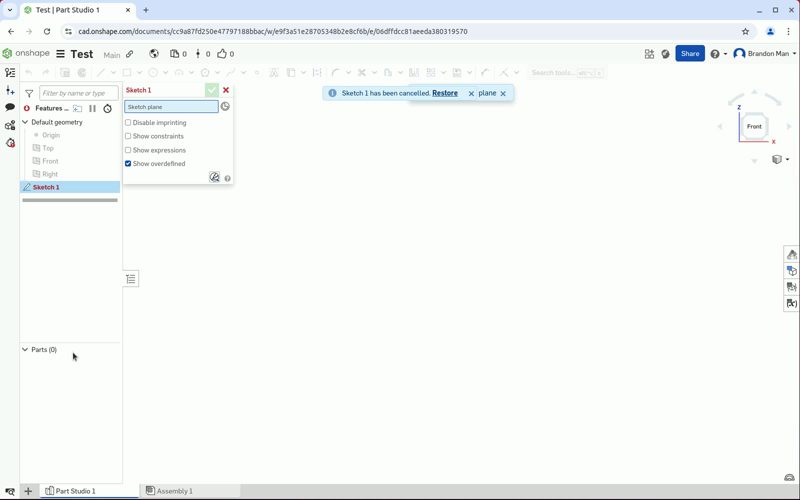
mouse_move(73, 163)
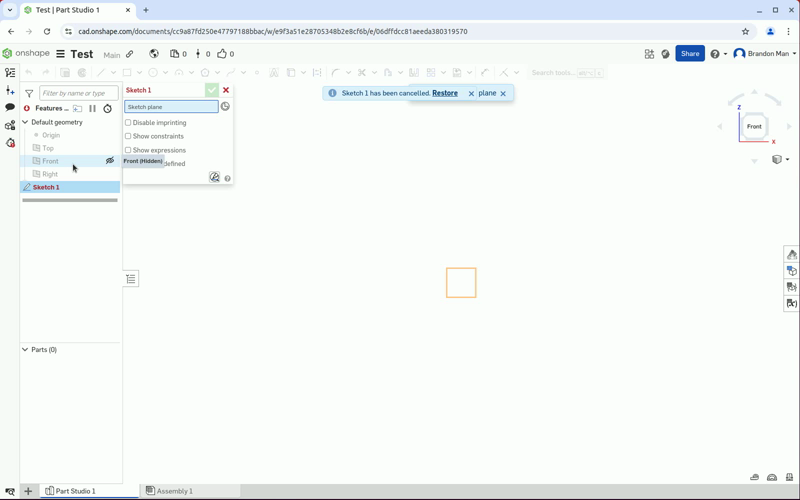
click(73, 163)
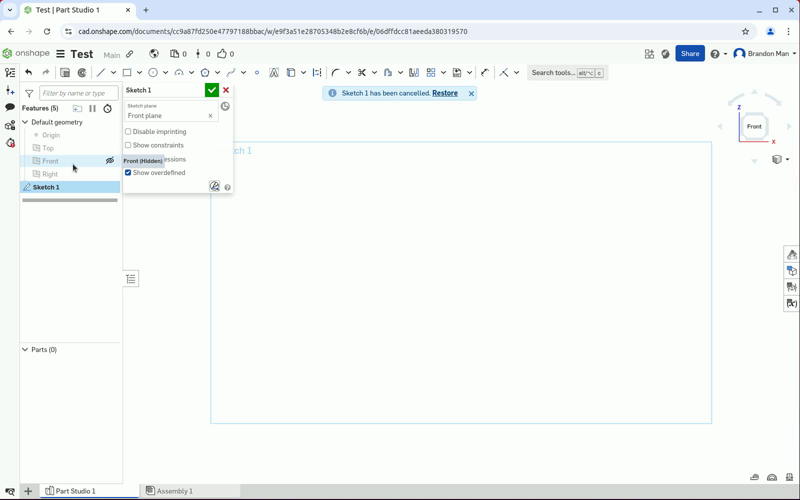
mouse_move(73, 352)
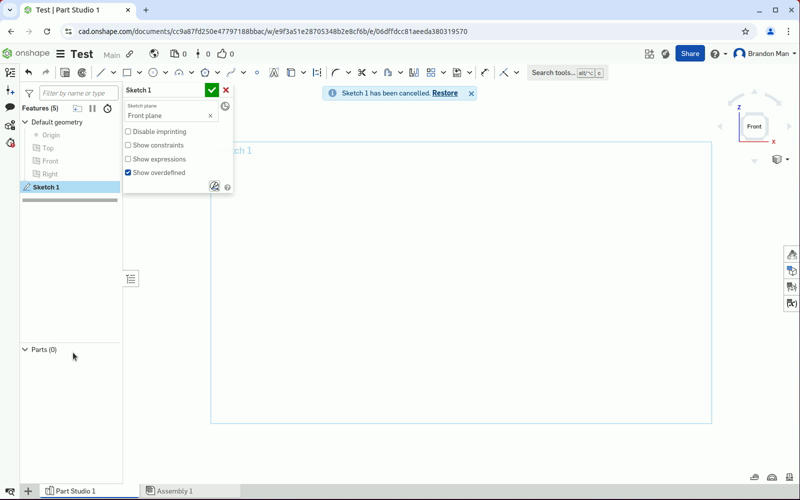
key(y)
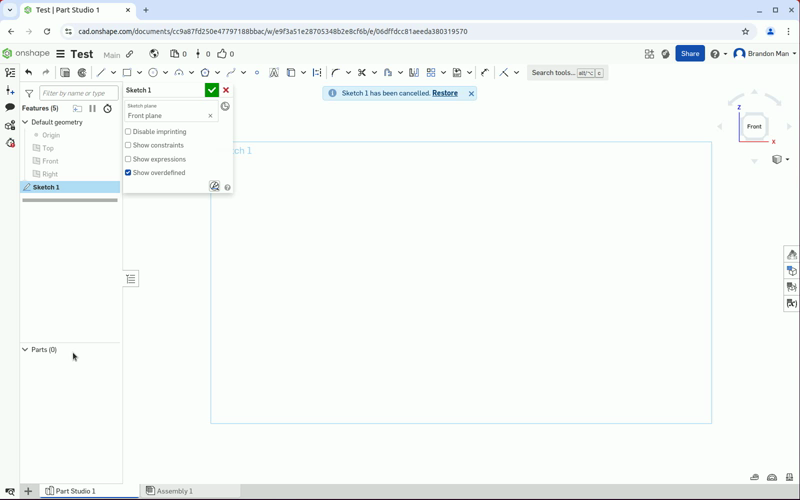
key(l)
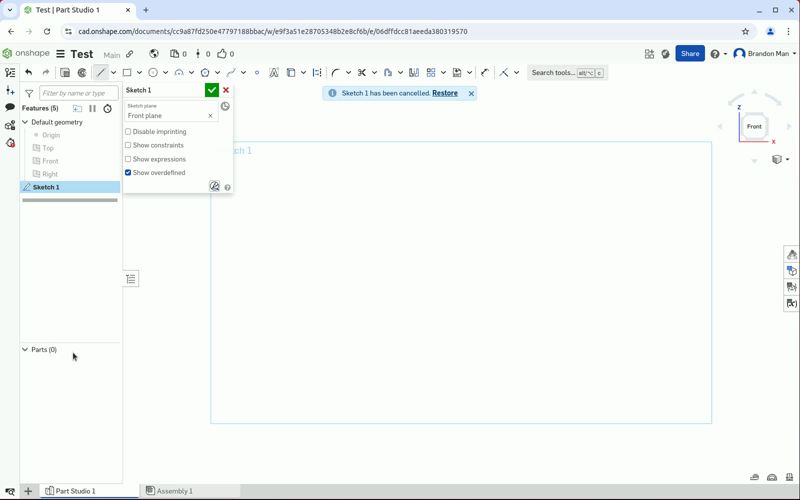
key_down(shift)
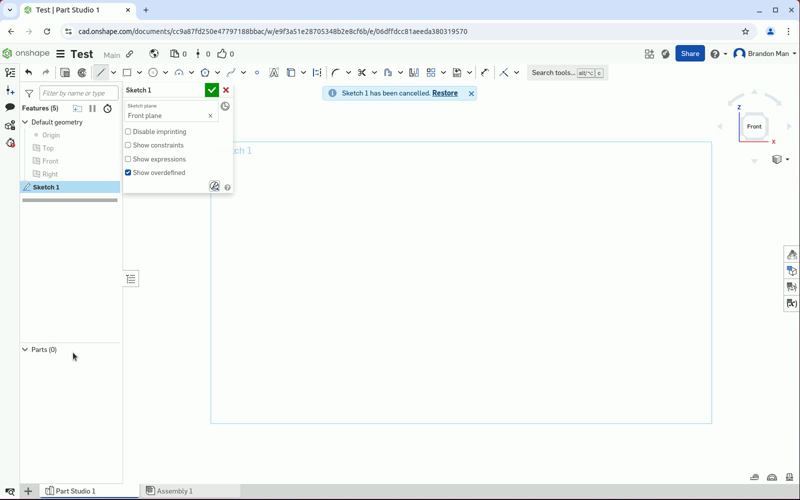
mouse_move(460, 282)
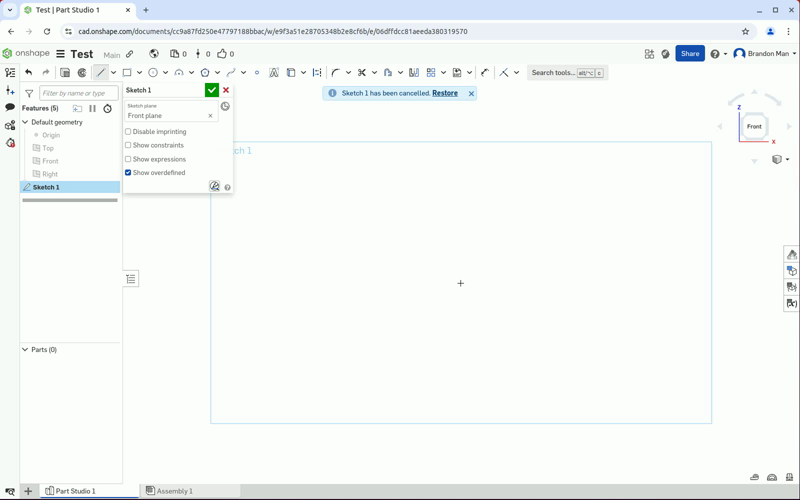
click(460, 282)
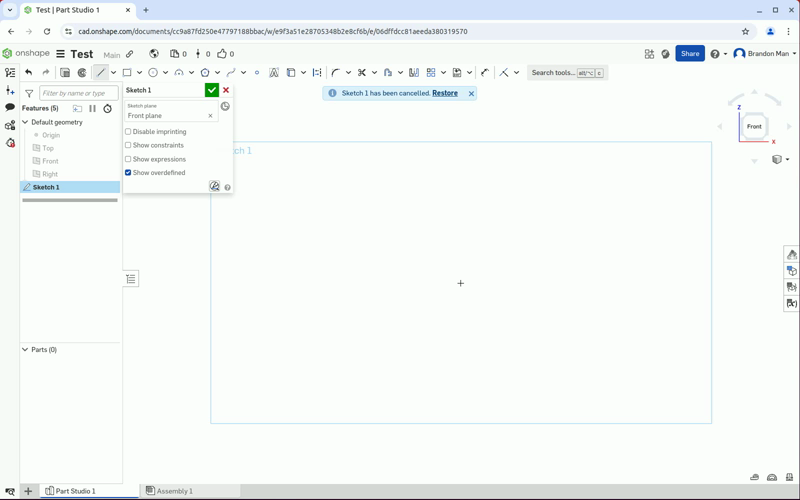
key_up(shift)
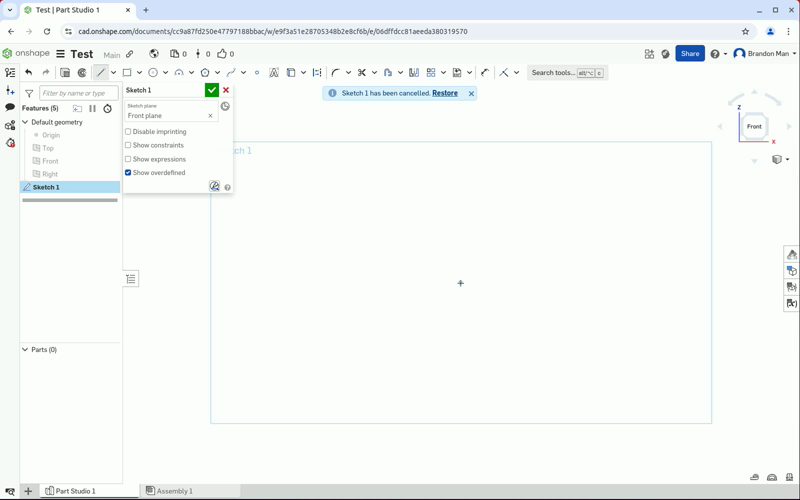
key_down(shift)
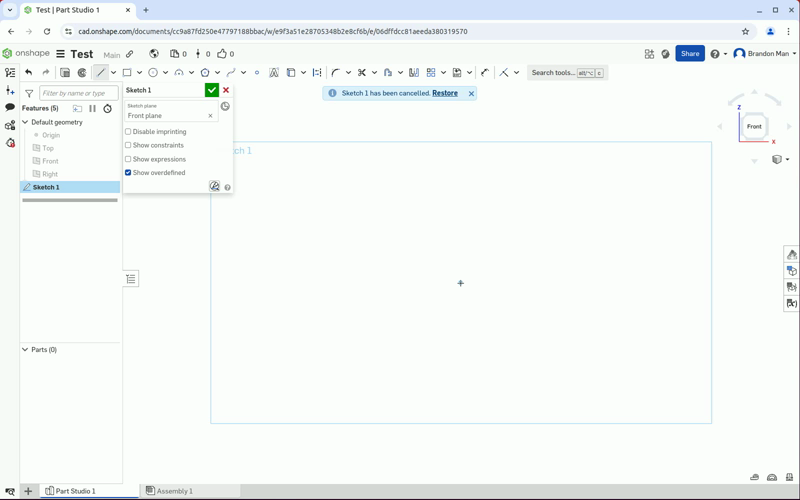
mouse_move(573, 282)
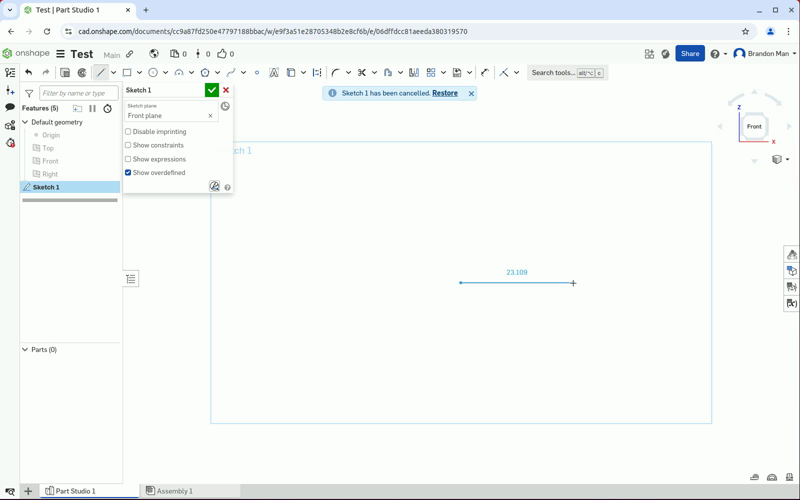
click(573, 282)
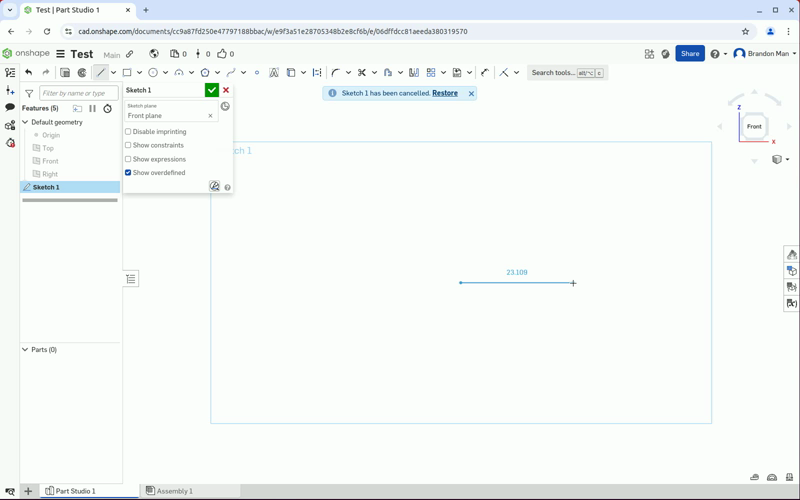
key_up(shift)
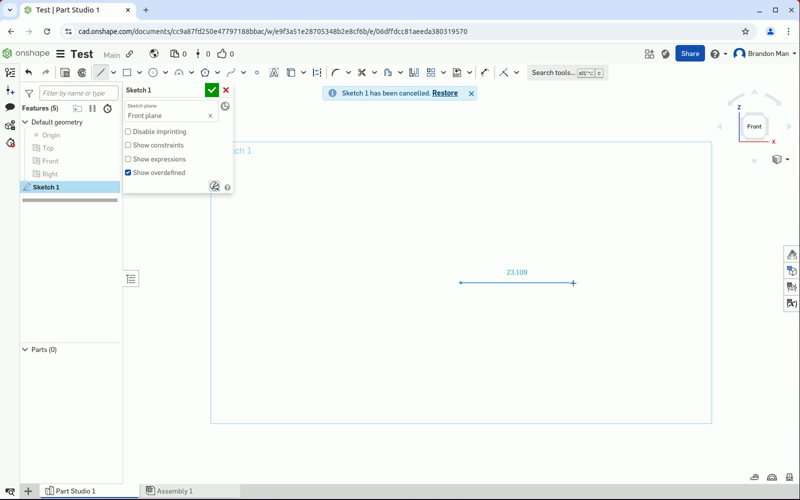
key_down(shift)
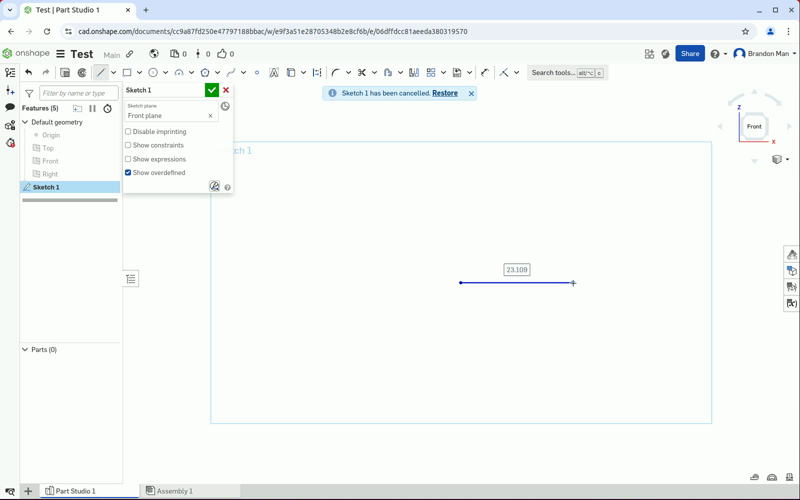
mouse_move(589, 282)
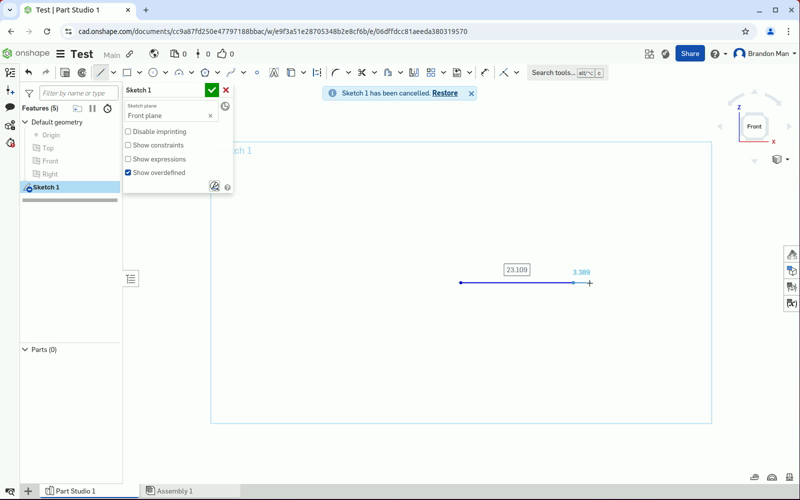
mouse_move(573, 265)
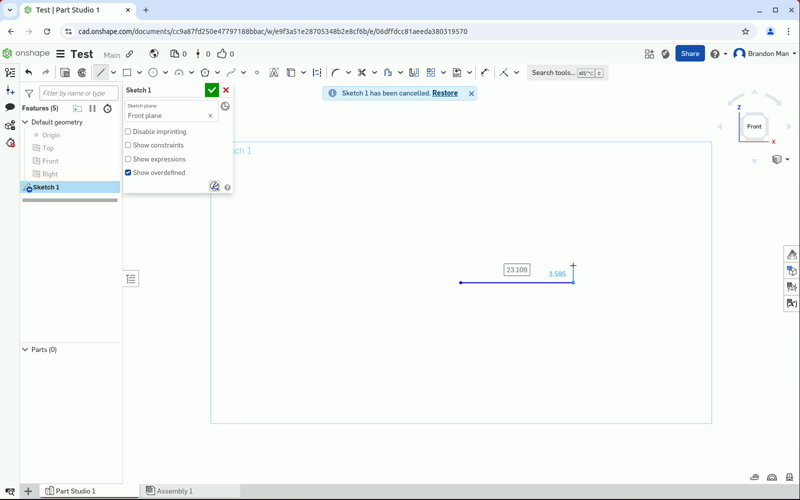
click(573, 265)
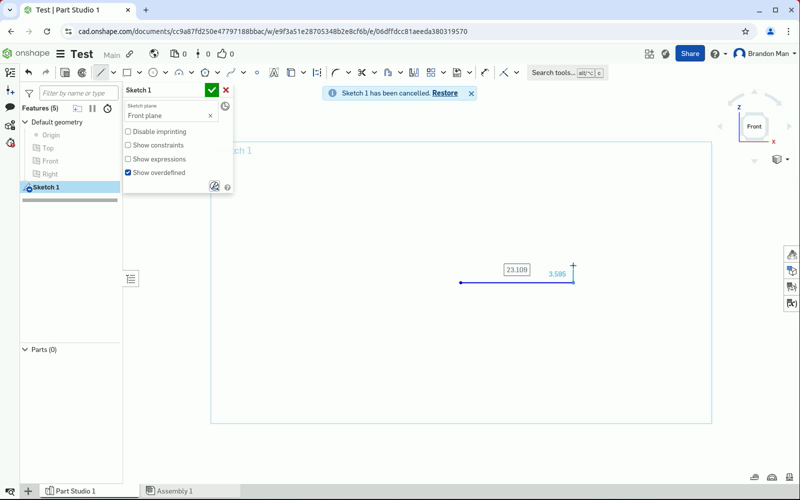
key_up(shift)
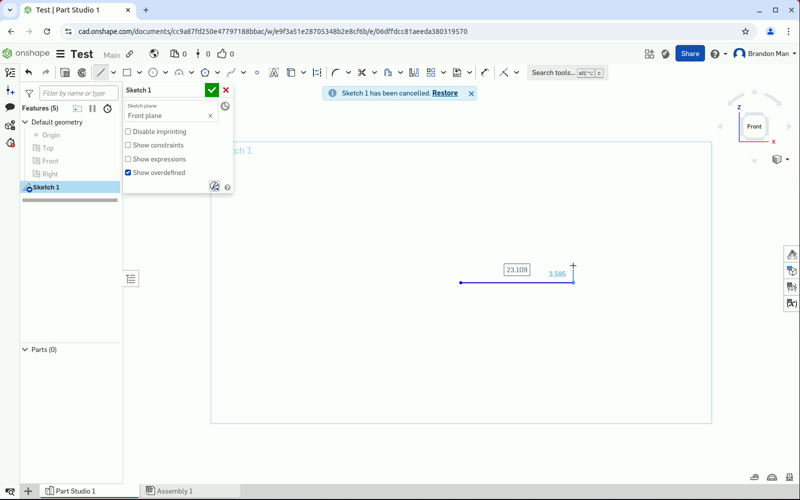
key_down(shift)
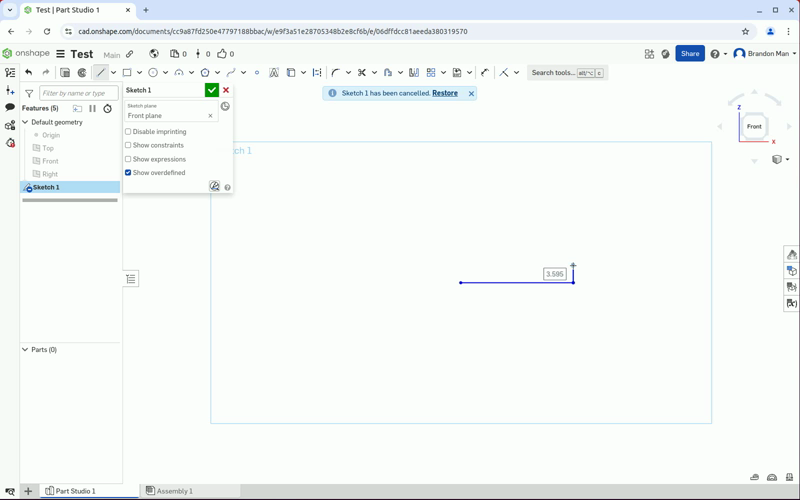
mouse_move(513, 265)
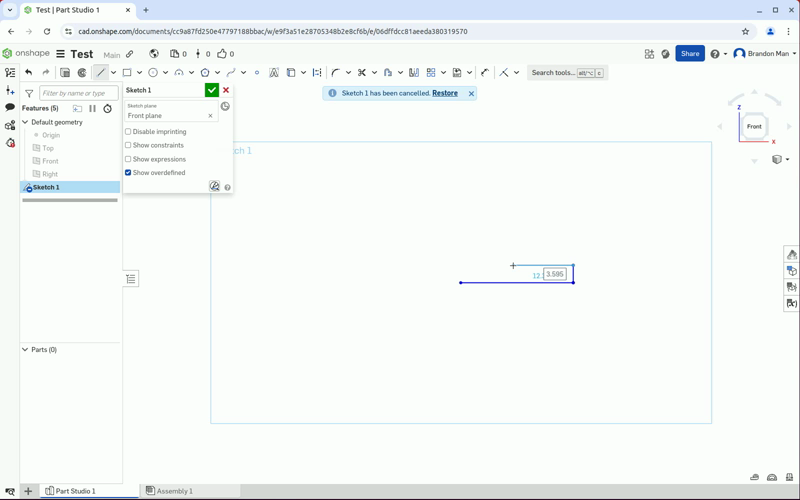
click(513, 265)
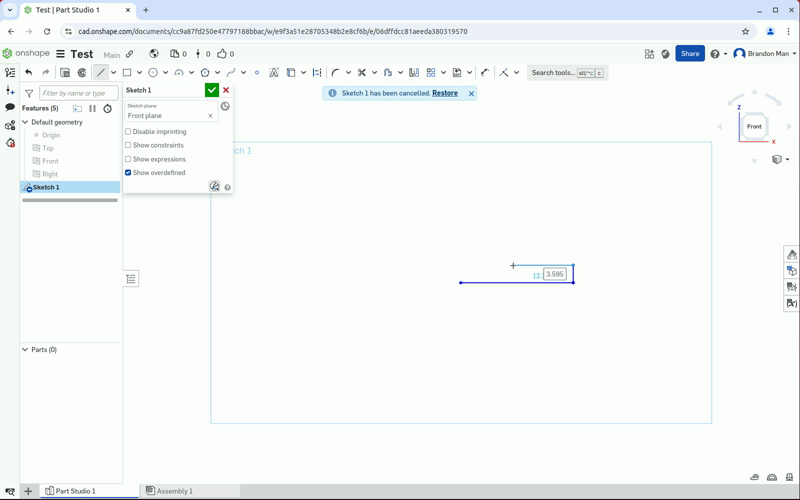
key_up(shift)
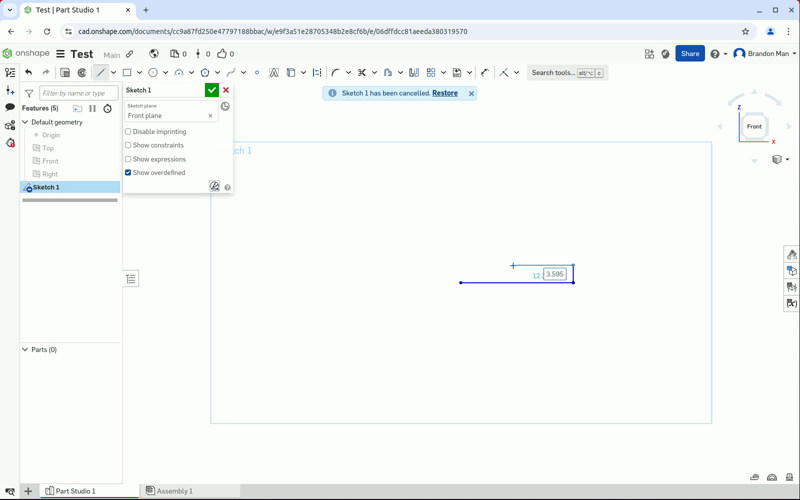
key_down(shift)
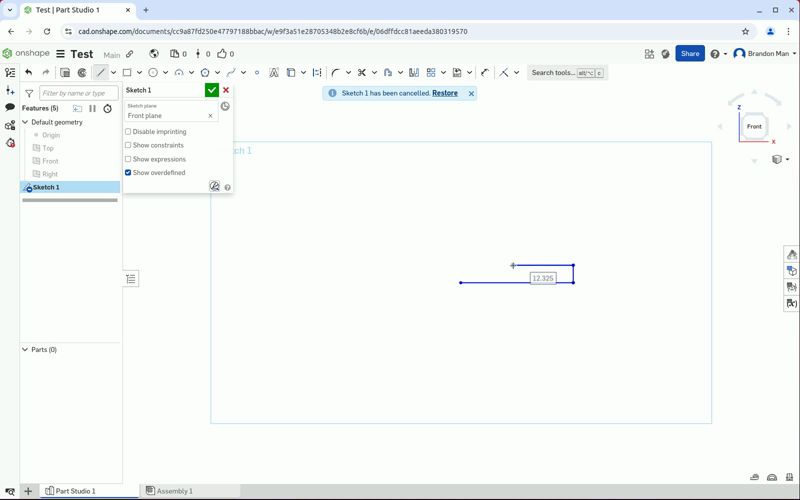
mouse_move(543, 265)
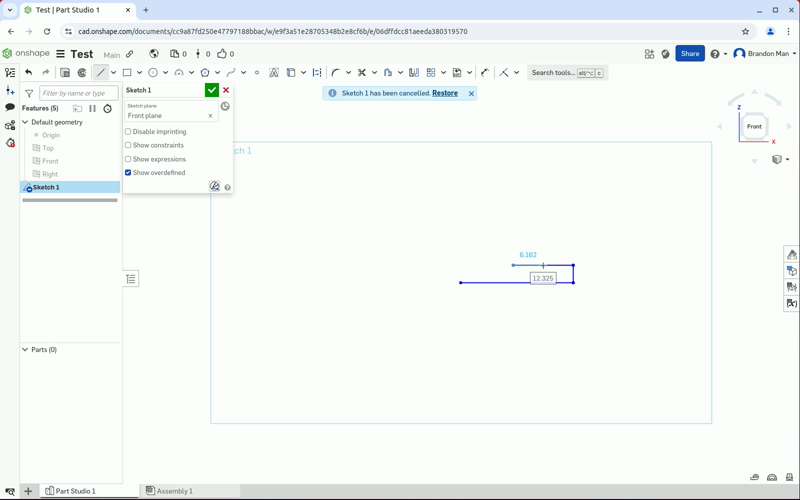
mouse_move(513, 234)
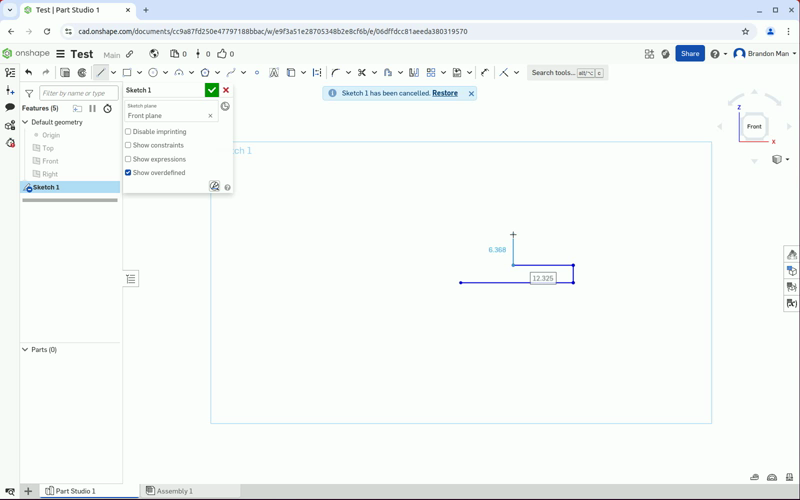
click(513, 234)
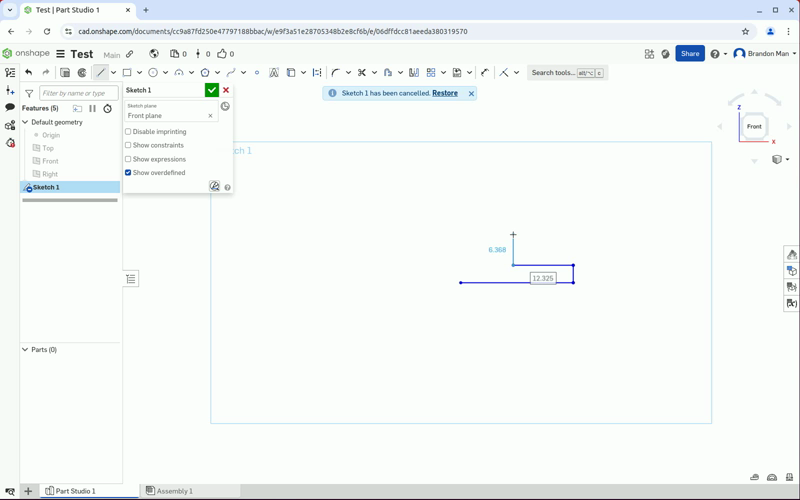
key_up(shift)
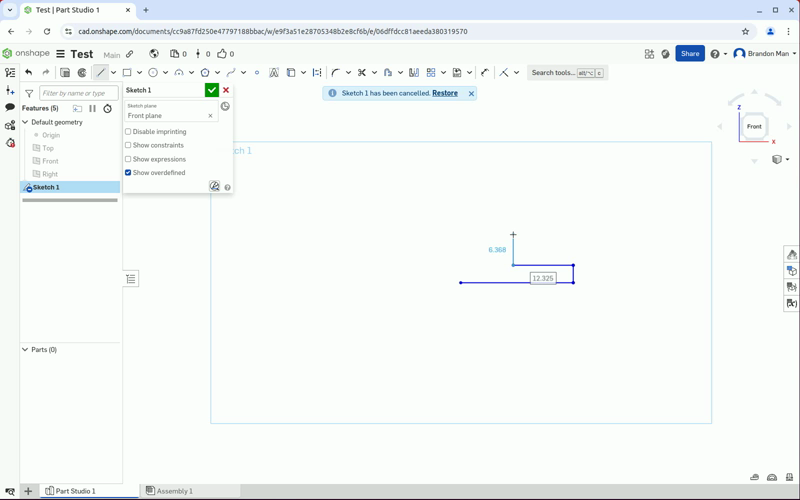
key(esc)
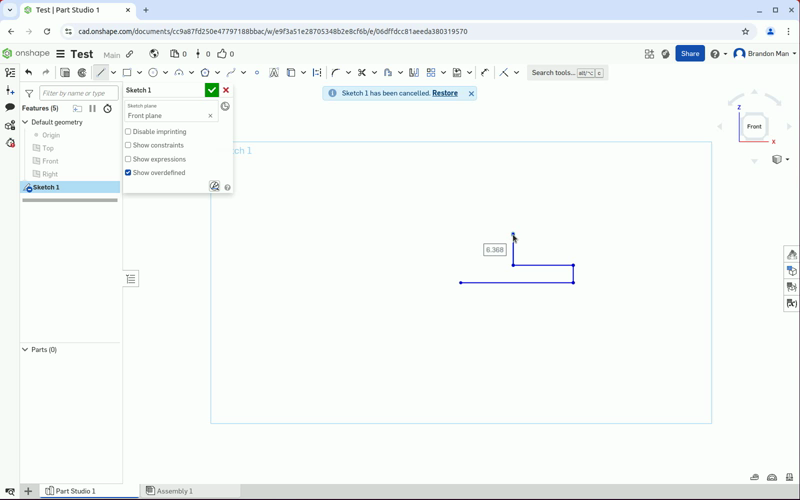
key(a)
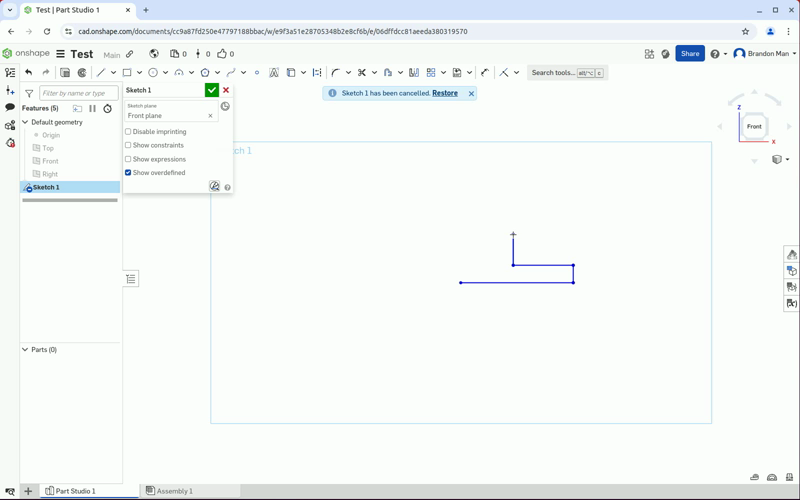
mouse_move(513, 234)
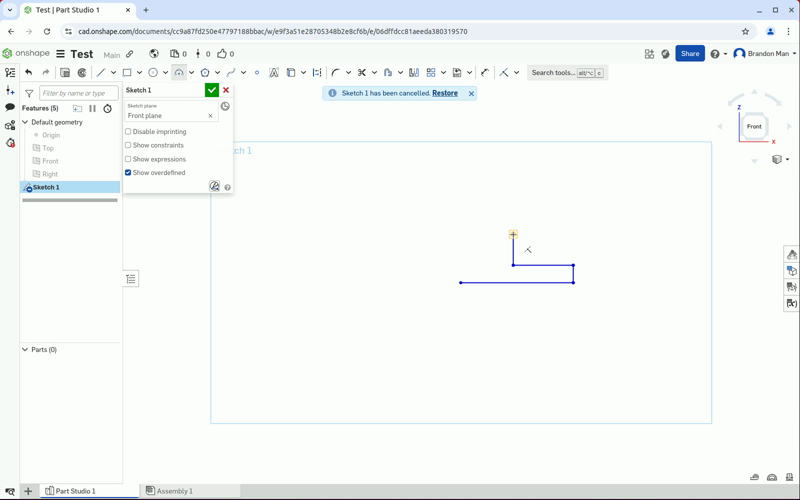
click(513, 234)
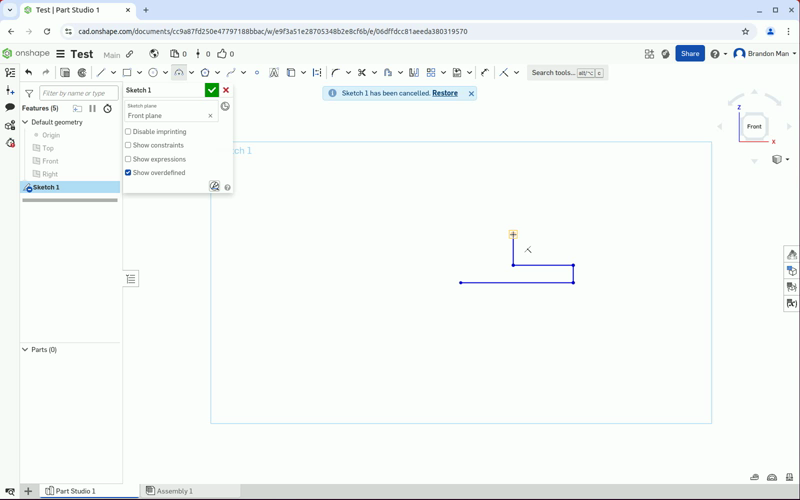
key_down(shift)
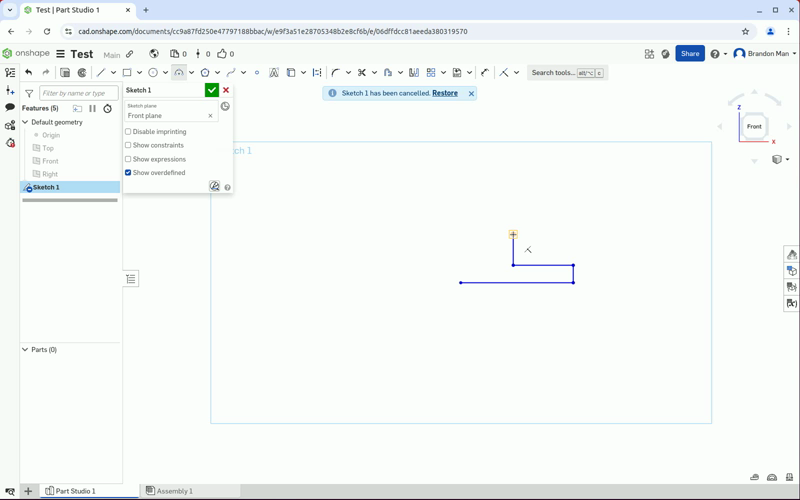
mouse_move(460, 234)
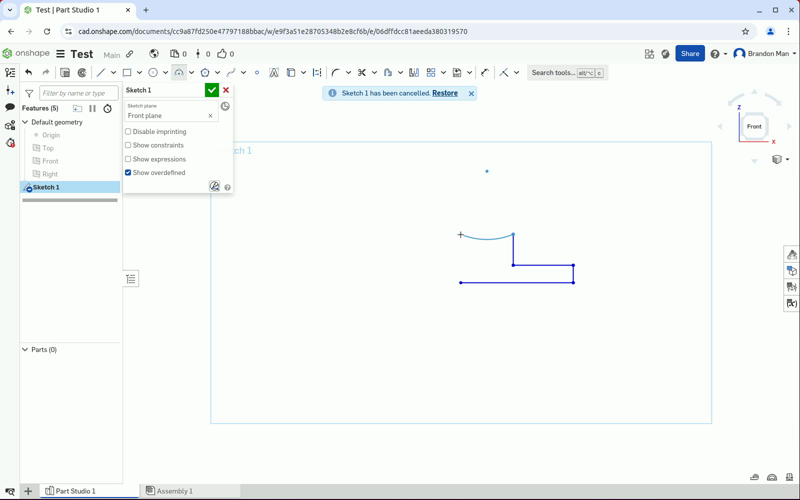
click(460, 234)
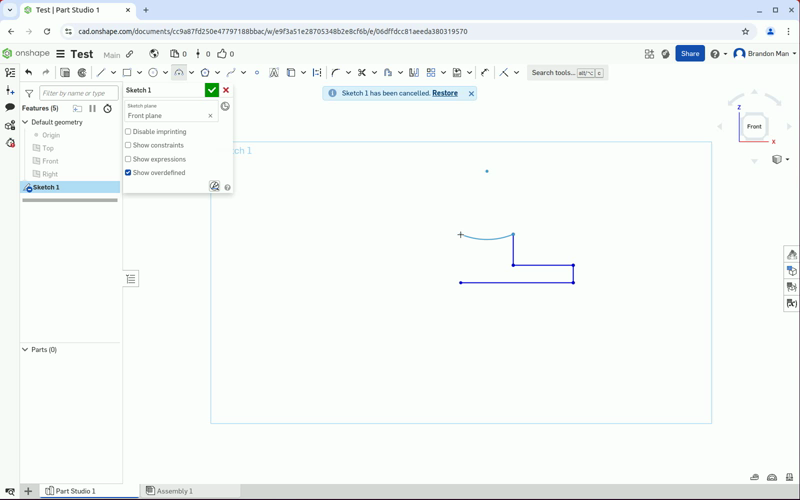
mouse_move(486, 260)
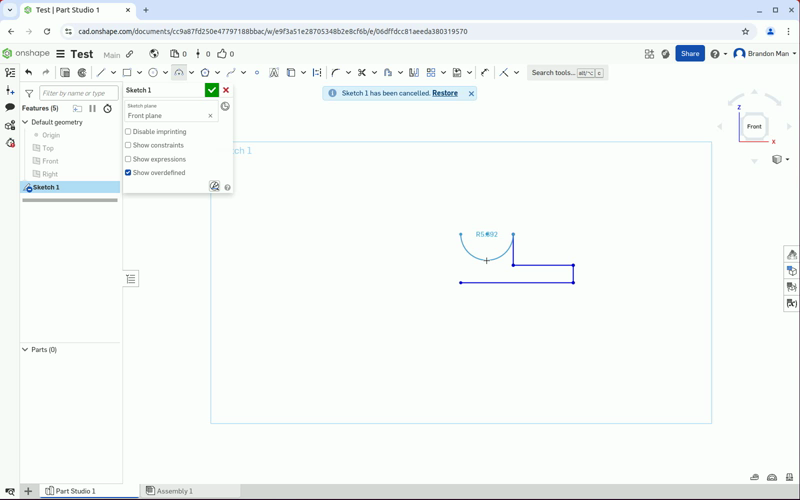
click(486, 260)
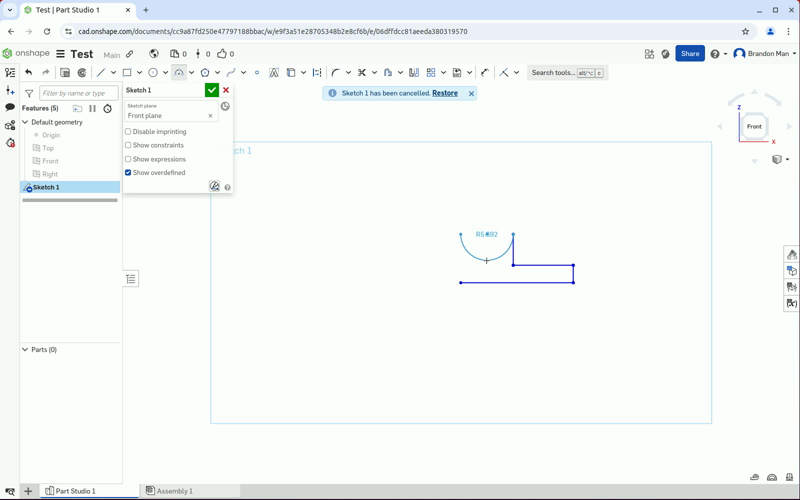
key_up(shift)
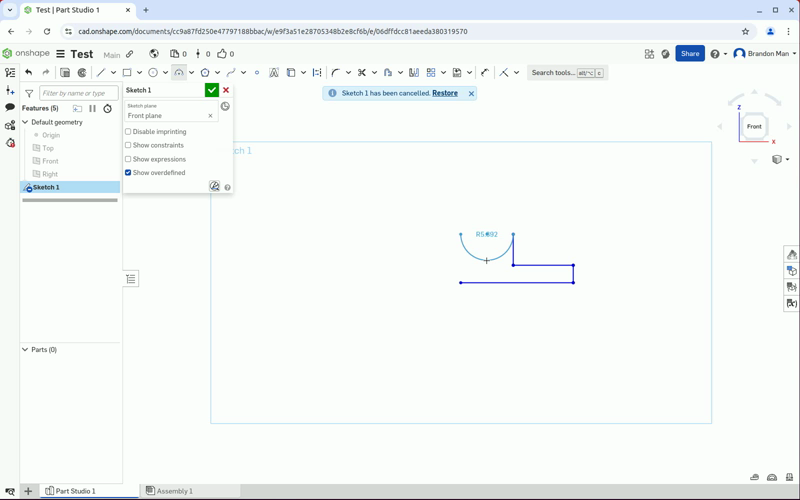
key(esc)
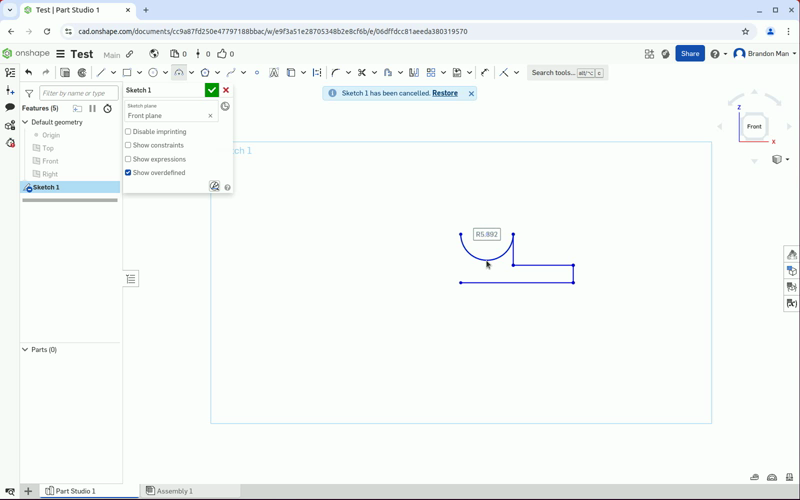
key(l)
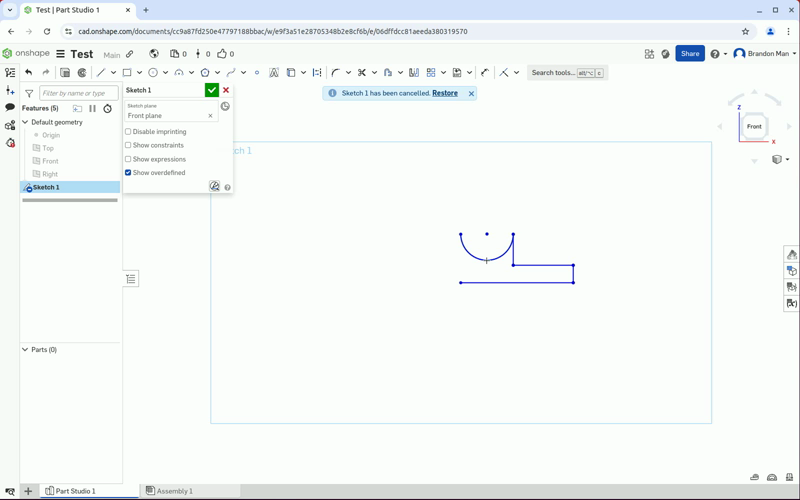
mouse_move(460, 234)
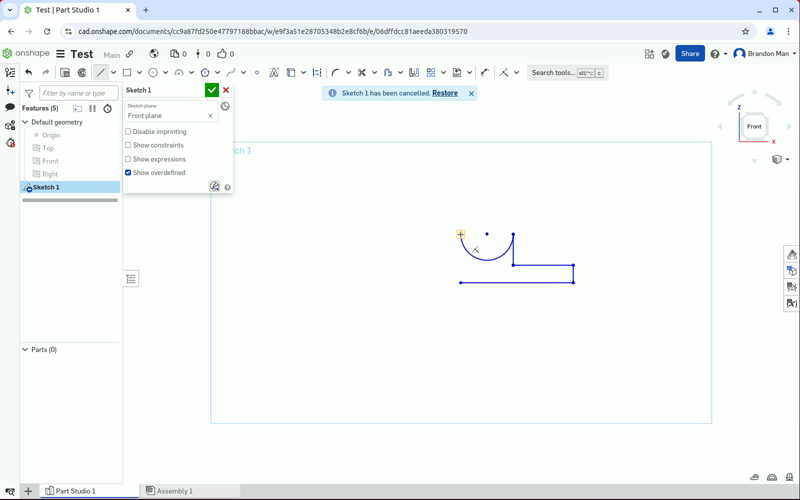
click(460, 234)
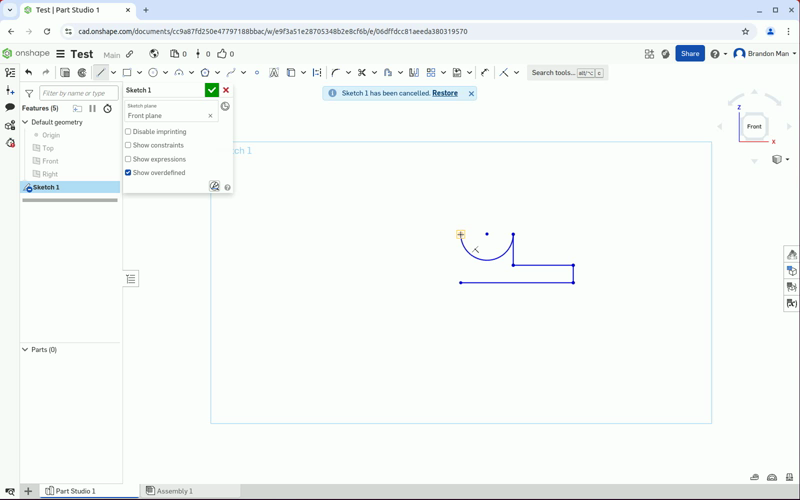
mouse_move(490, 234)
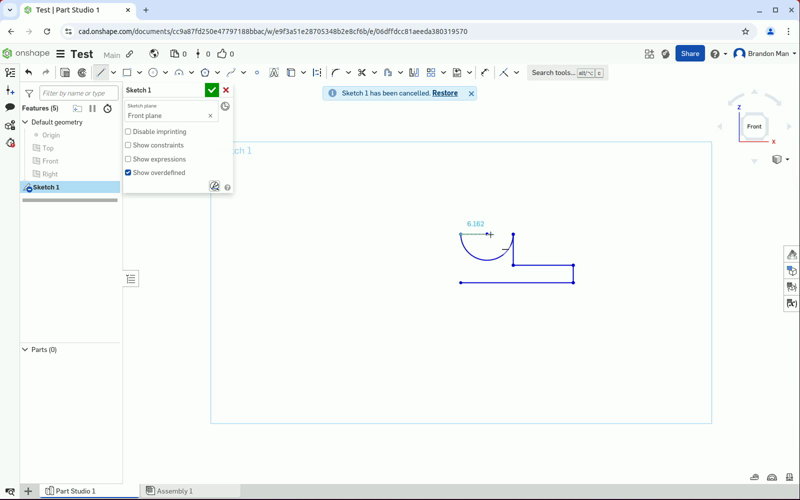
key_down(shift)
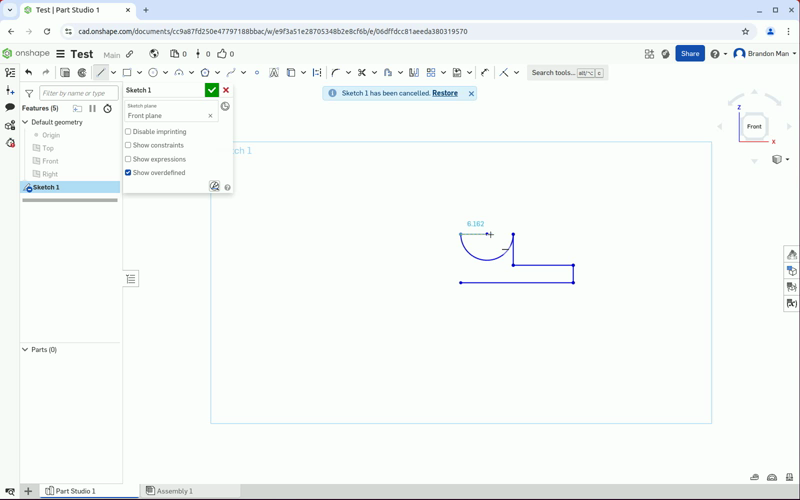
mouse_move(460, 282)
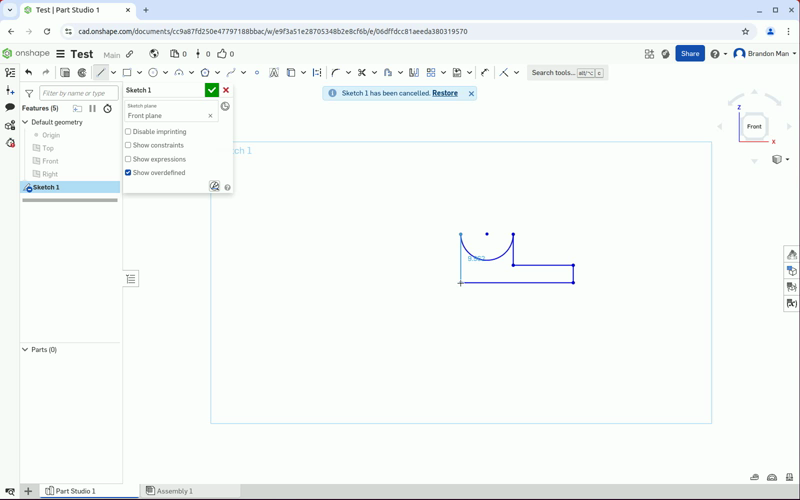
key_up(shift)
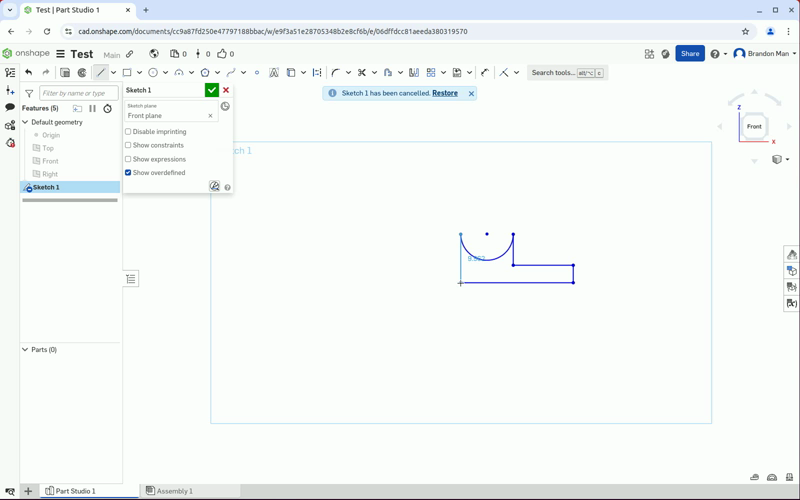
click(460, 282)
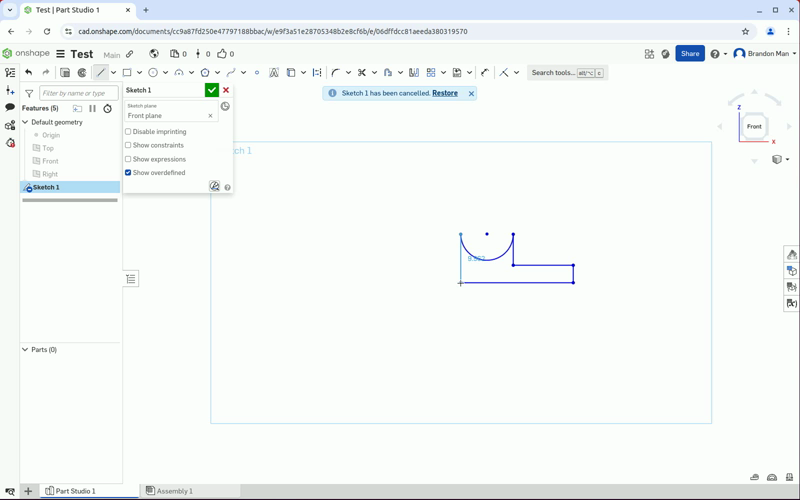
key(esc)
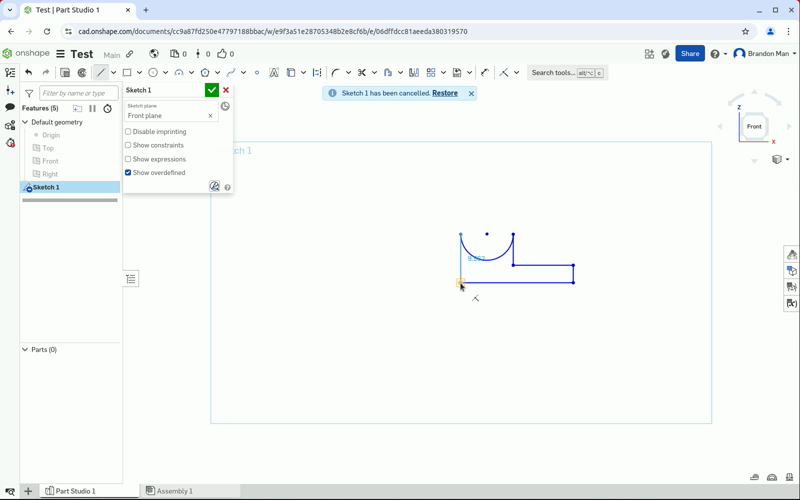
mouse_move(516, 277)
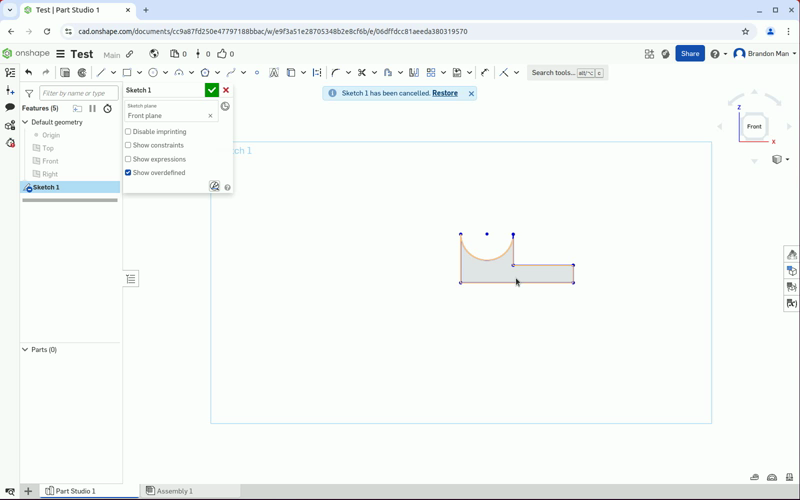
scroll(6)
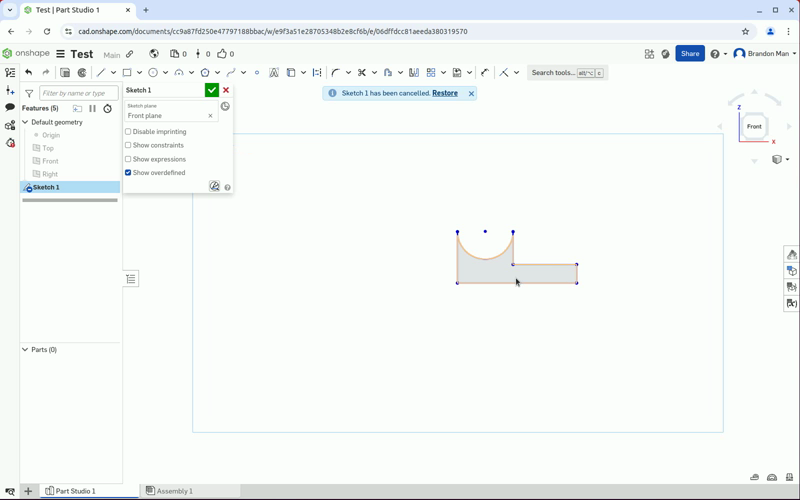
scroll(6)
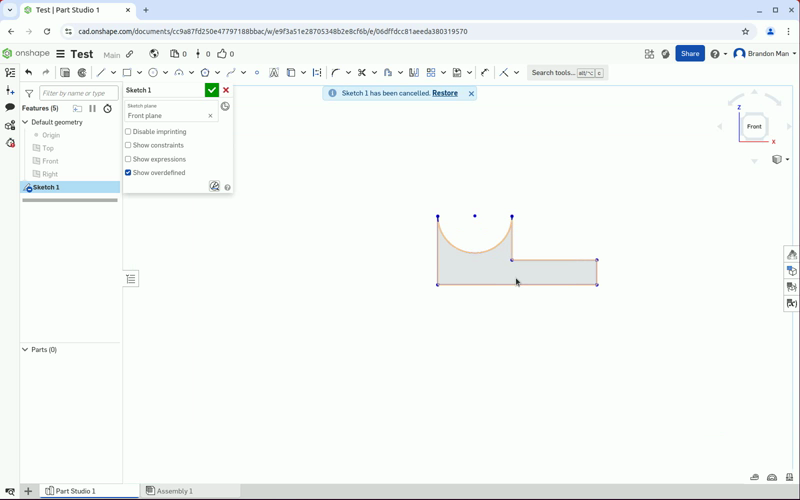
scroll(6)
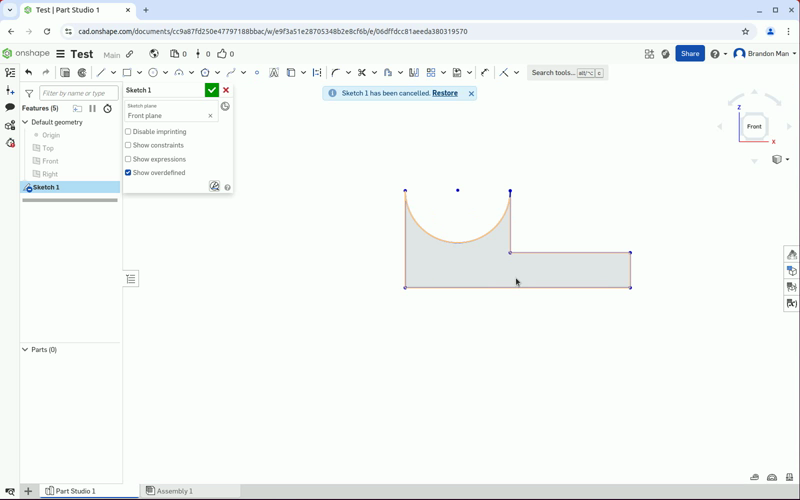
scroll(6)
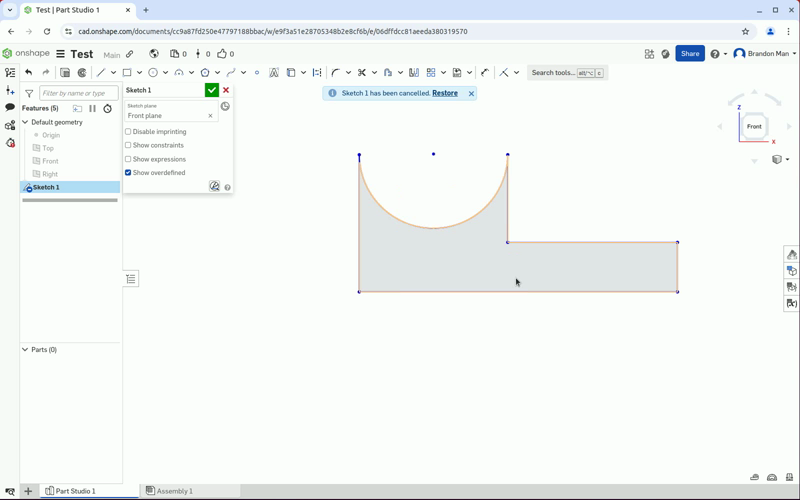
scroll(6)
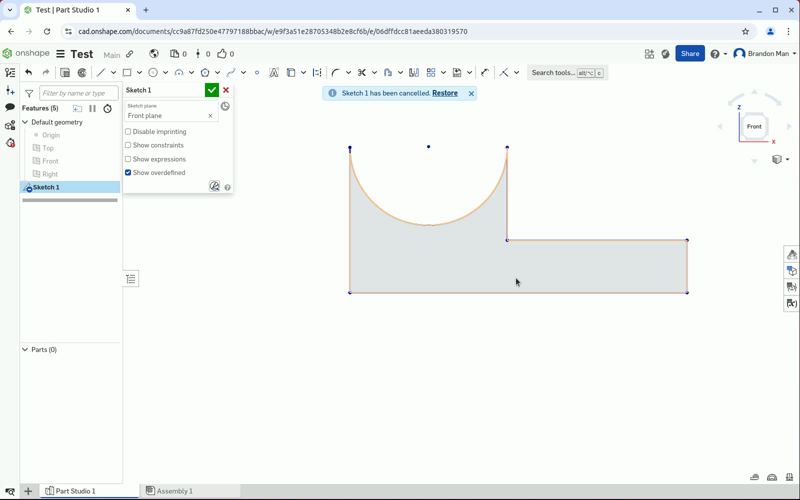
scroll(6)
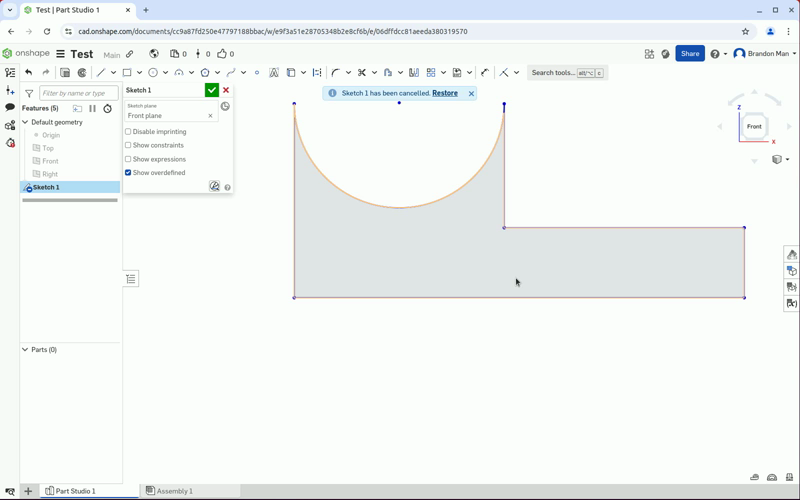
scroll(6)
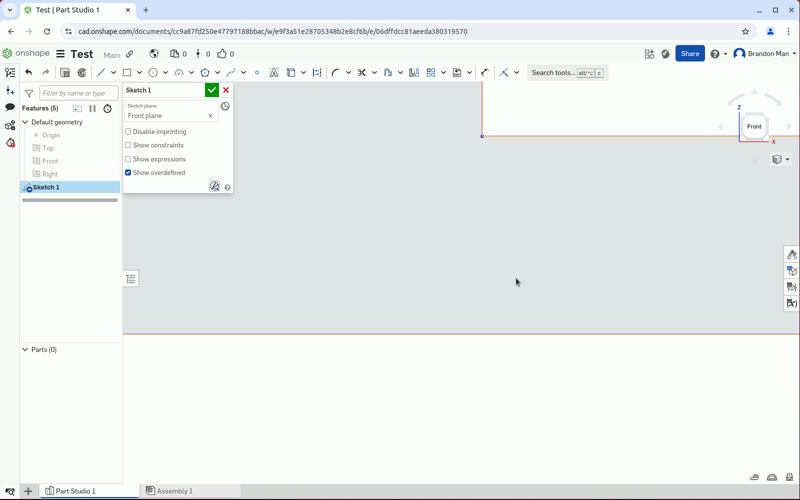
click(516, 277)
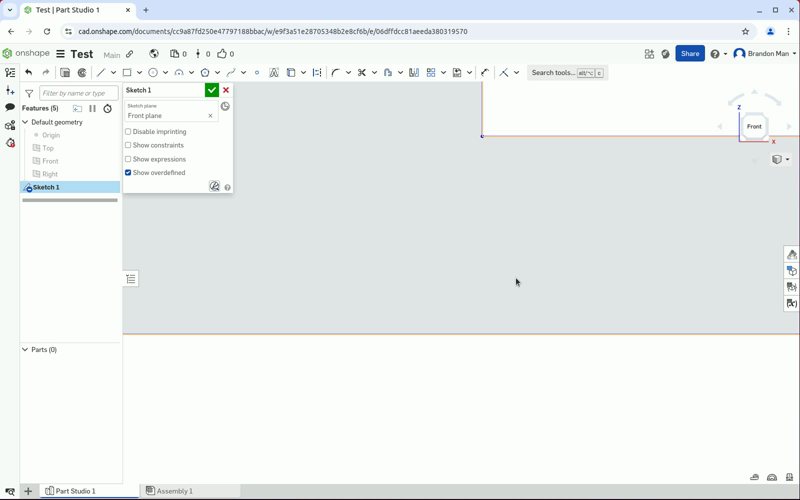
scroll(-6)
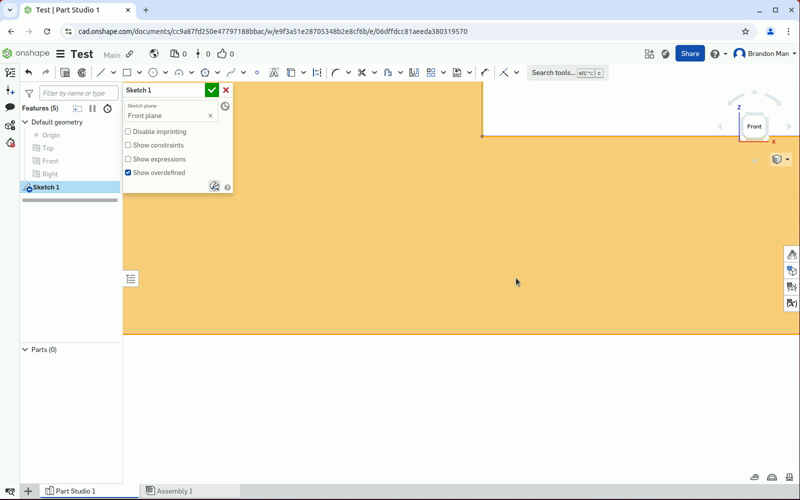
scroll(-6)
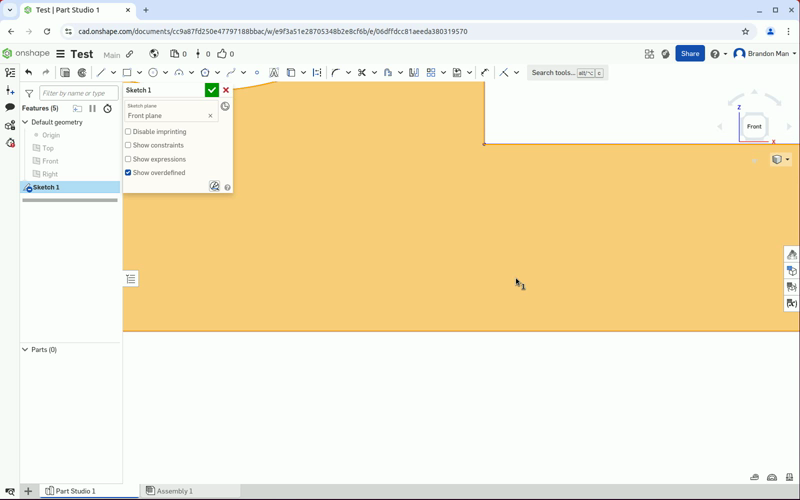
scroll(-6)
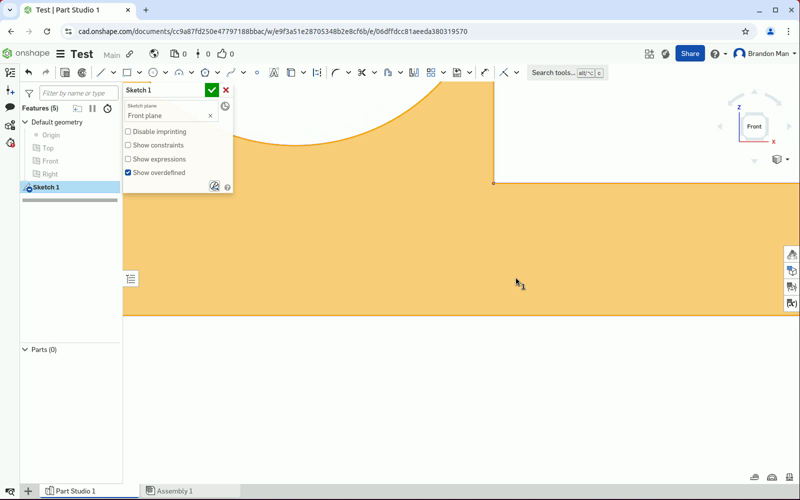
scroll(-6)
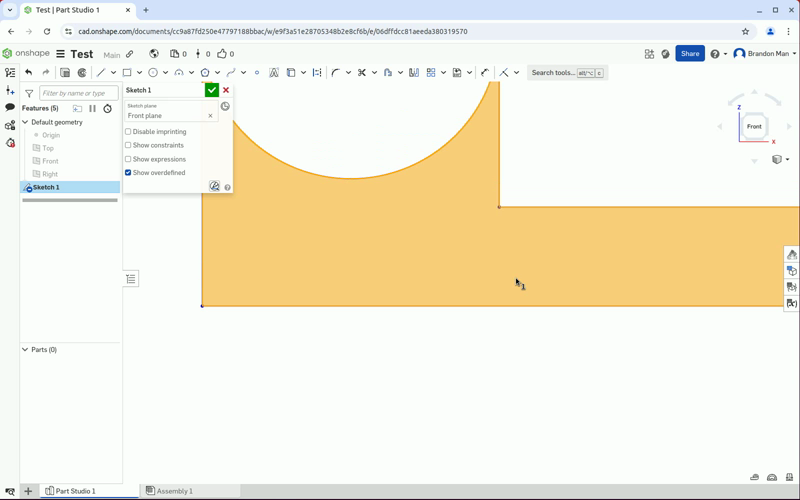
scroll(-6)
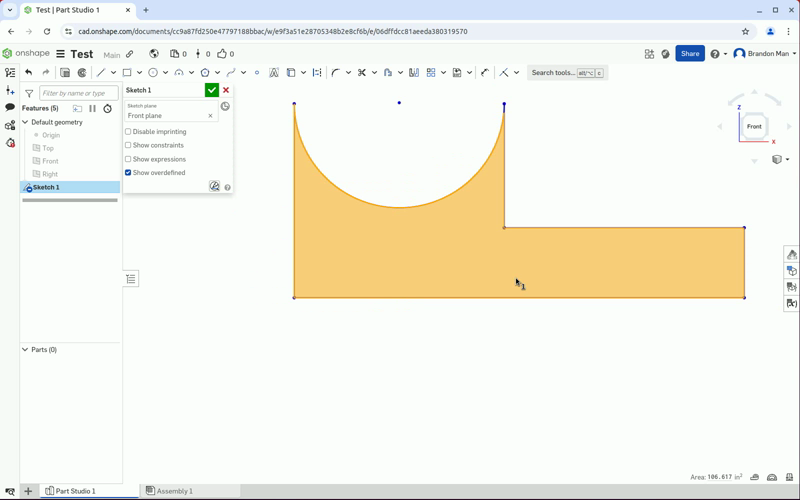
scroll(-6)
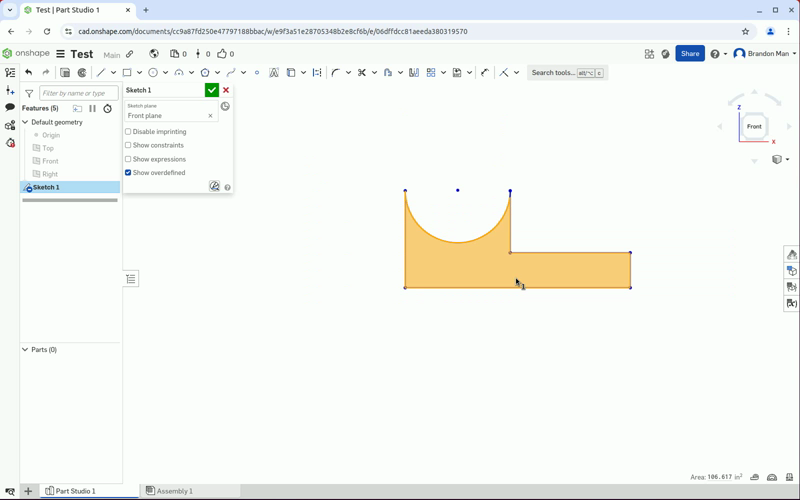
scroll(-6)
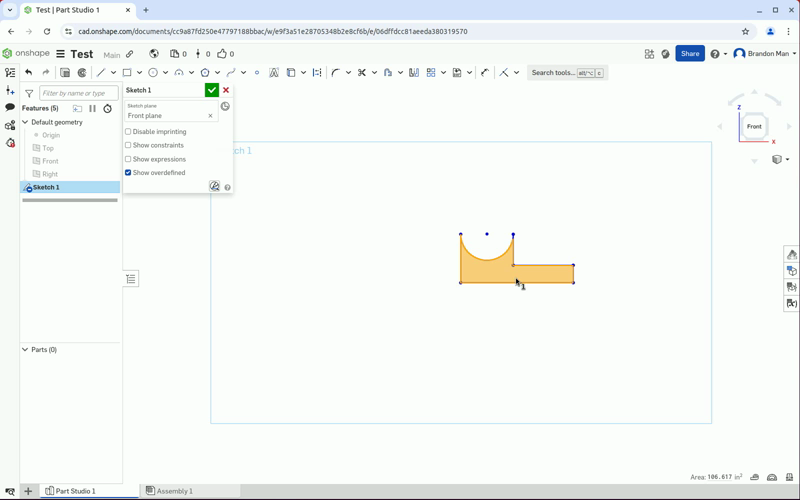
mouse_move(73, 352)
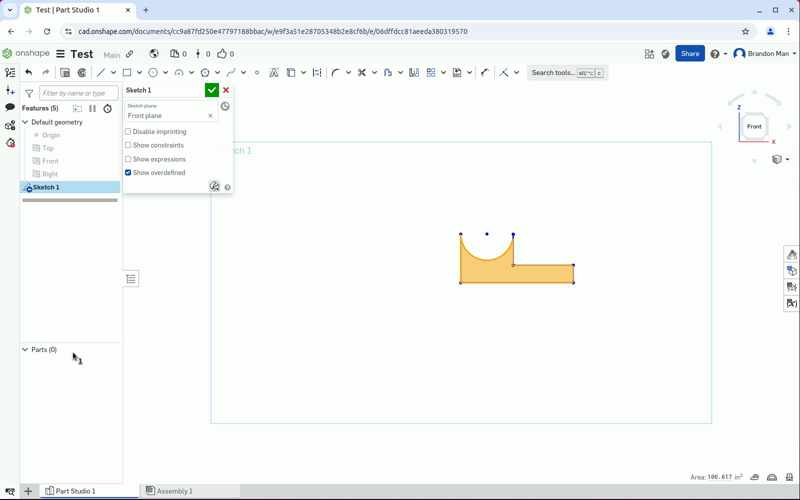
key(shift+y)
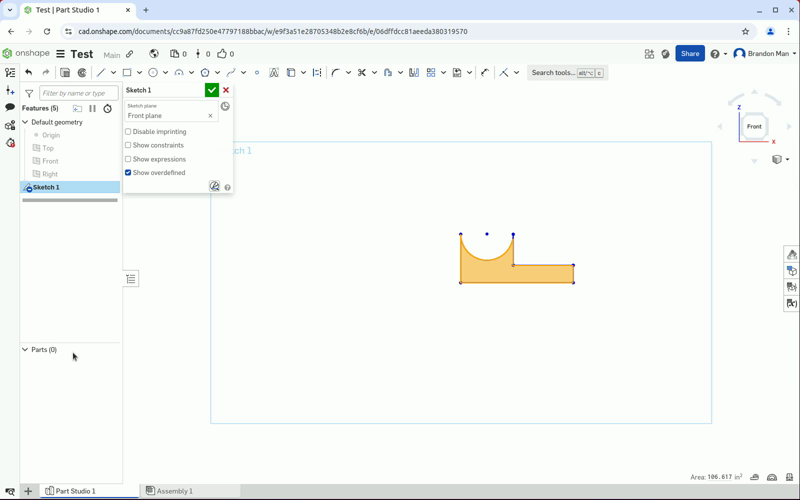
key(shift+e)
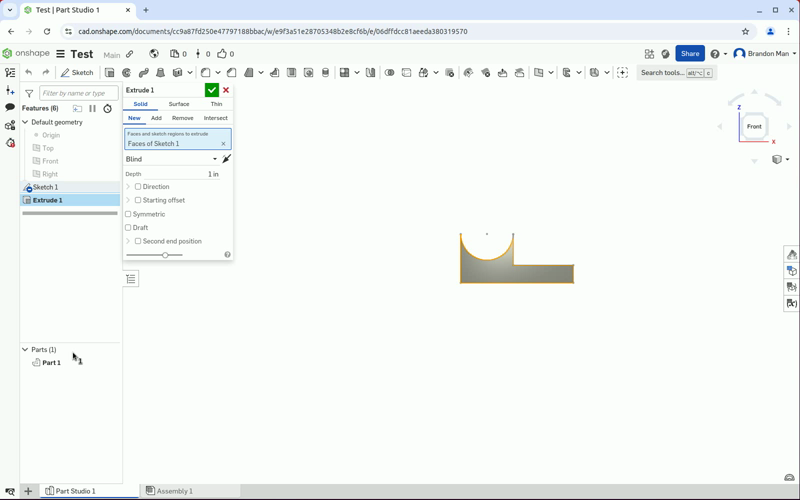
mouse_move(143, 106)
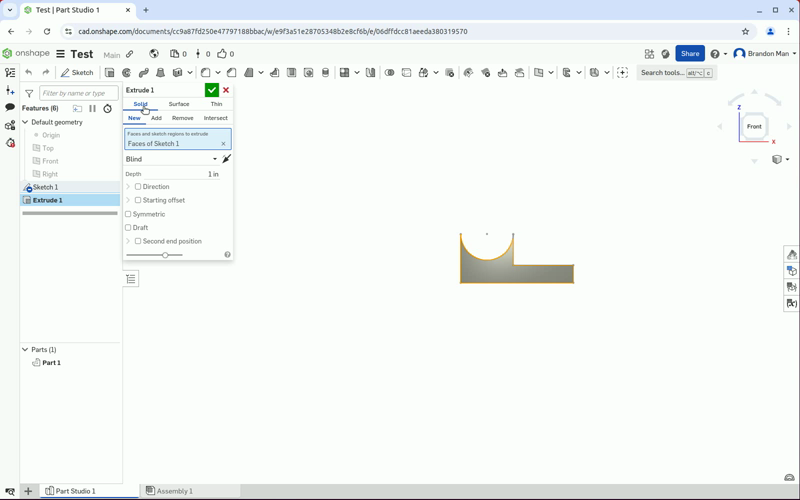
click(143, 106)
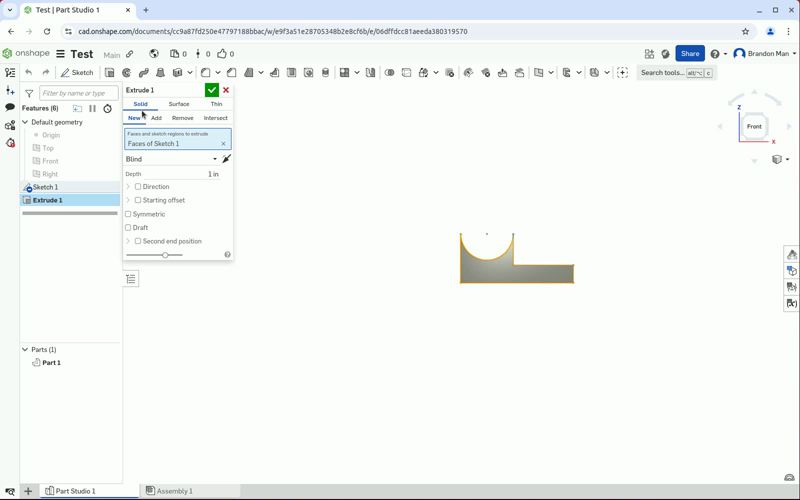
mouse_move(137, 120)
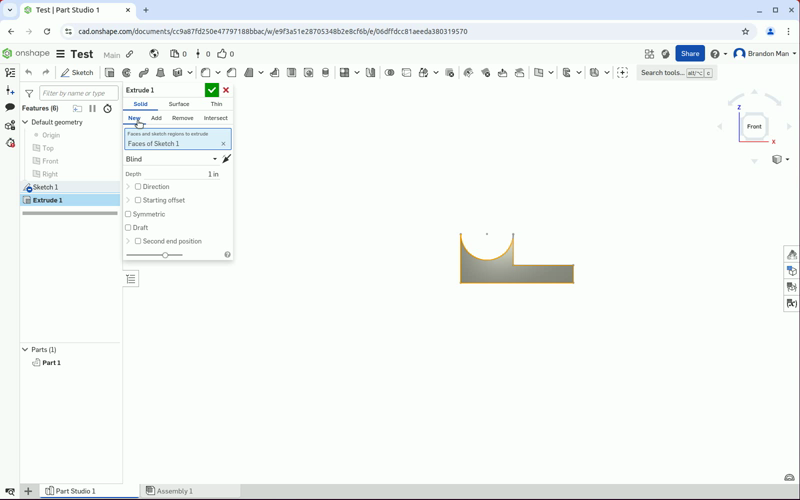
click(137, 120)
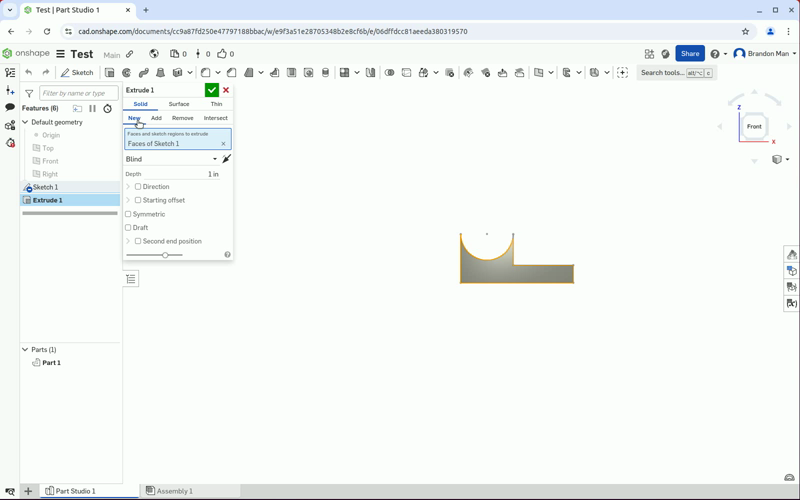
key(tab, 4)
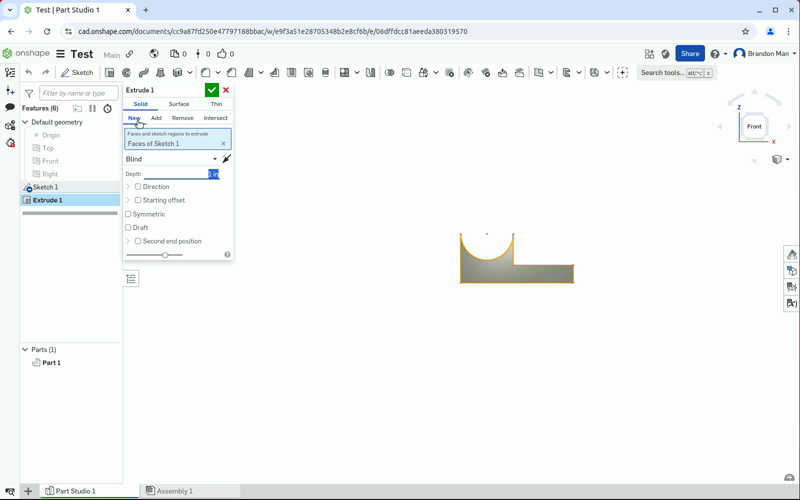
text(9.869)
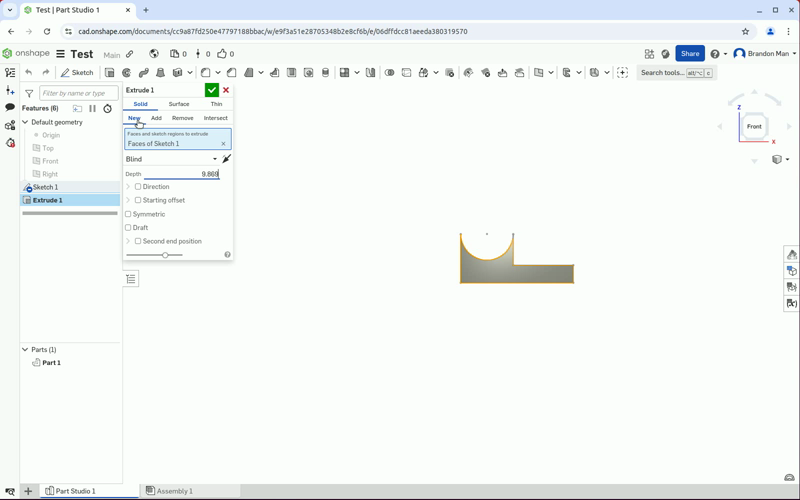
key(enter)
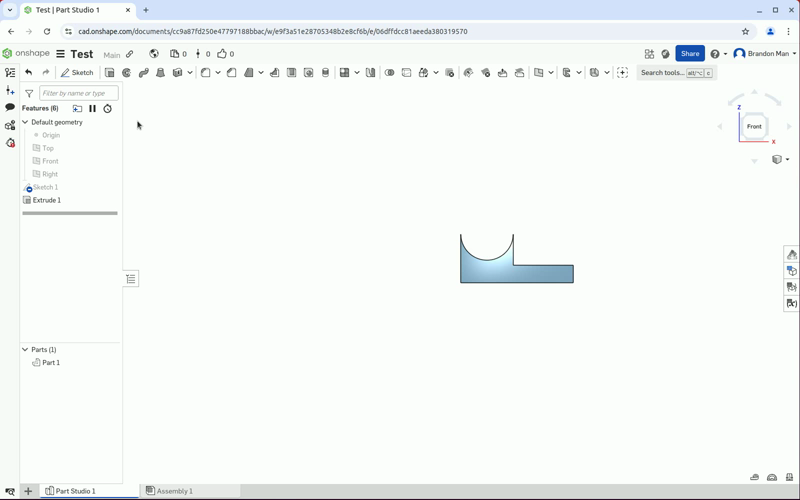
key(shift+h)
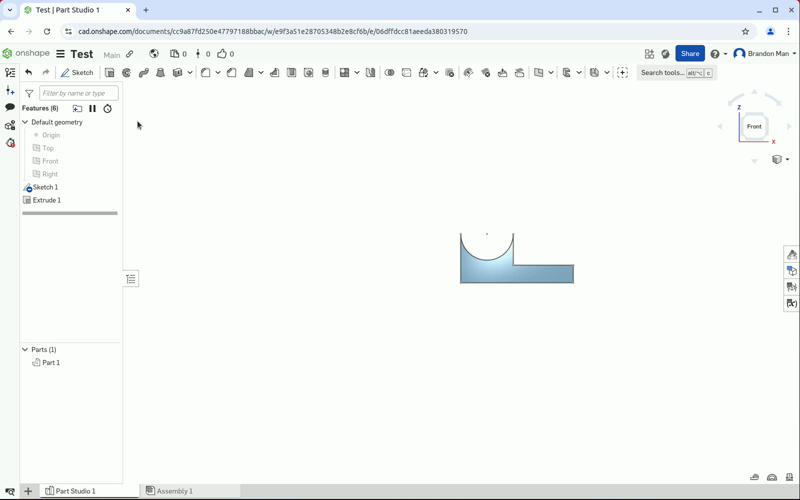
key(shift+h)
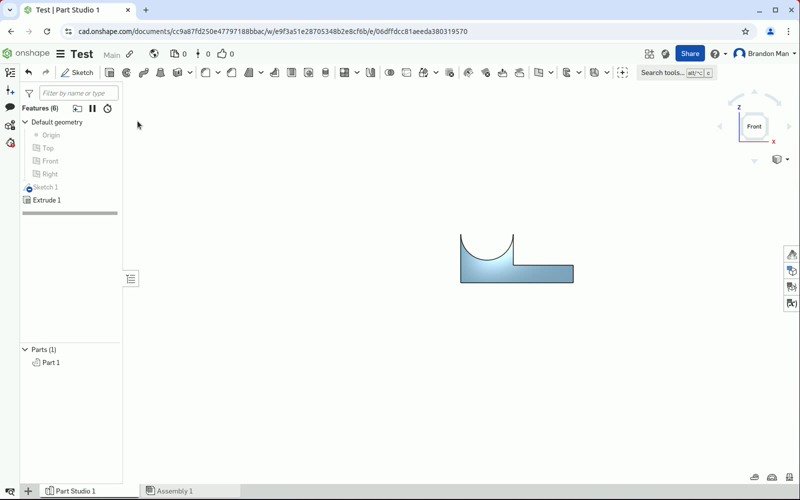
mouse_move(73, 189)
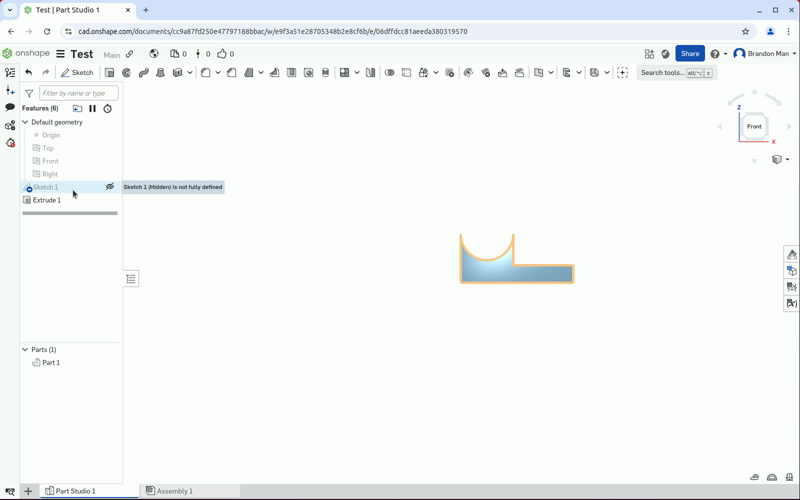
click(73, 189)
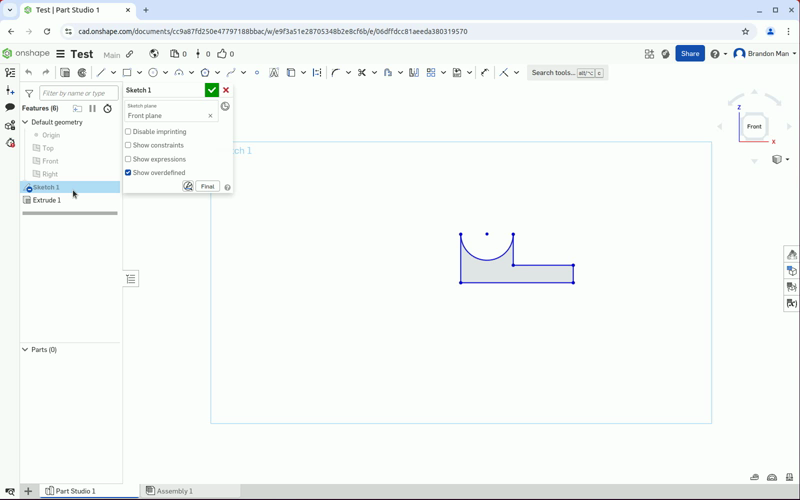
mouse_move(229, 92)
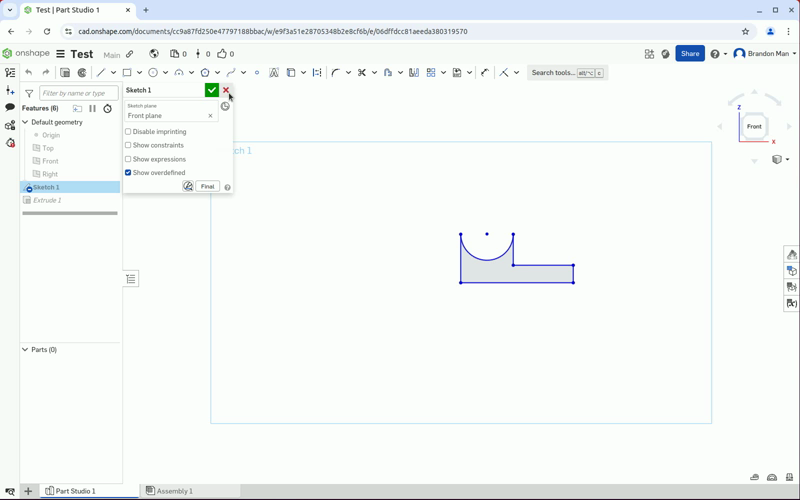
click(229, 92)
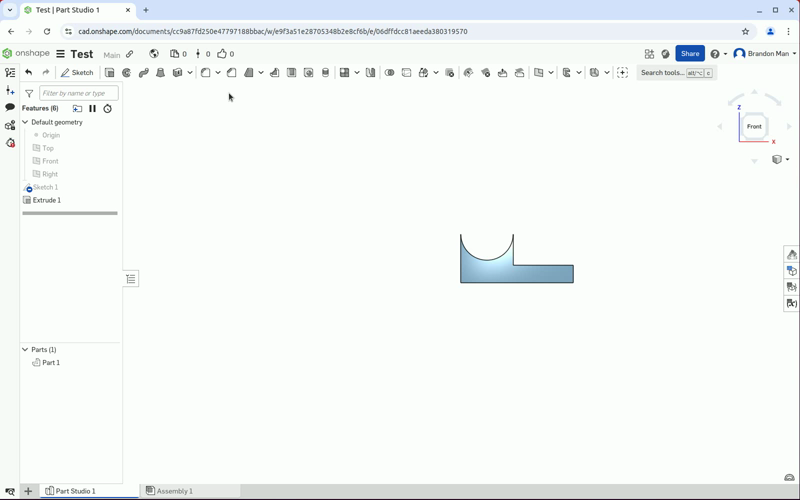
mouse_move(541, 75)
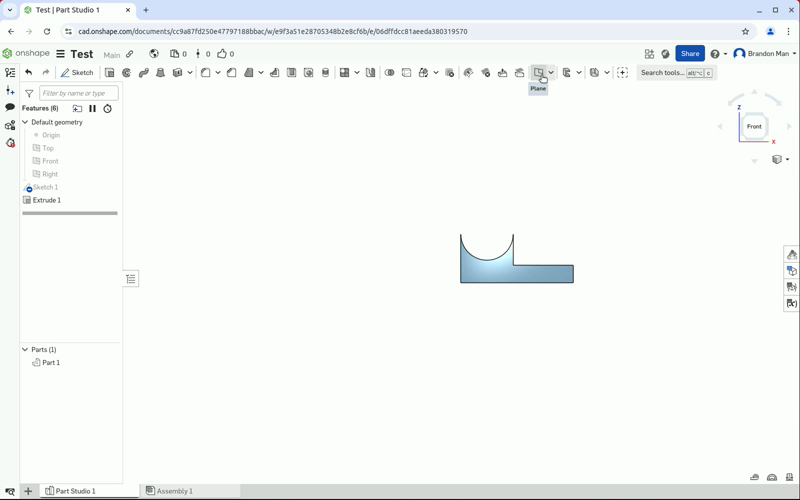
click(541, 75)
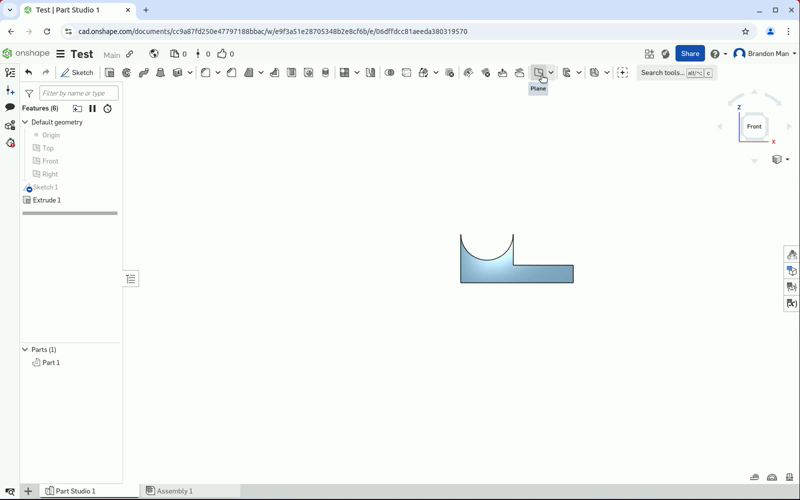
mouse_move(73, 163)
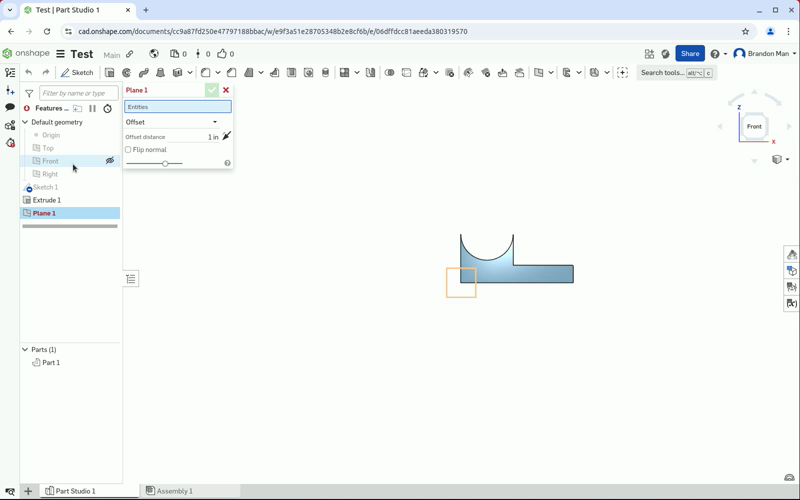
click(73, 163)
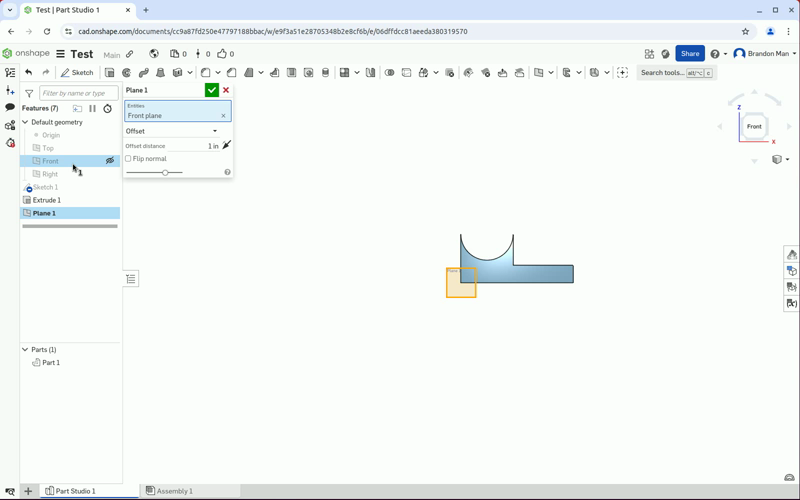
key(tab, 2)
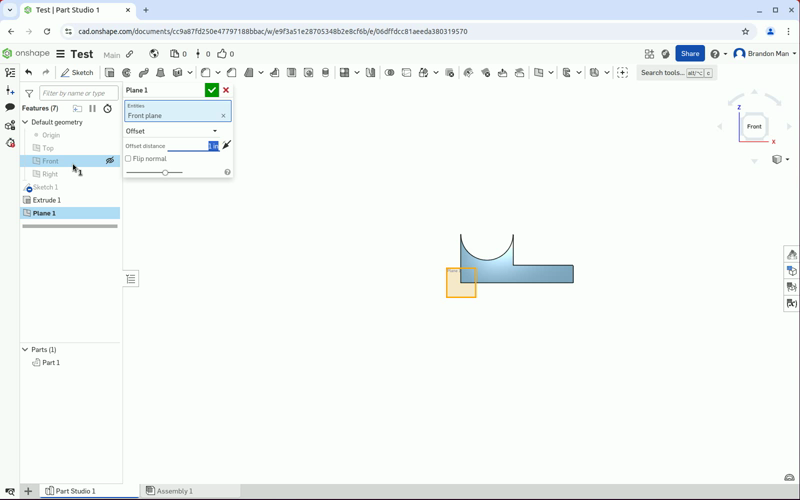
text(9.86)
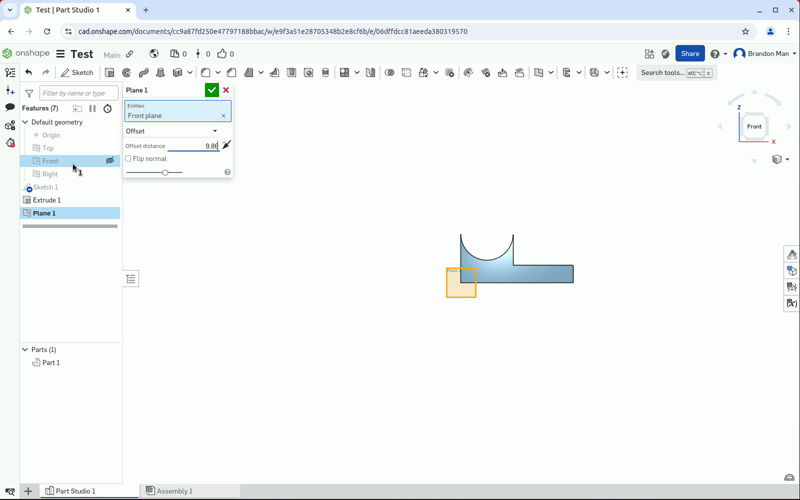
key(enter, 2)
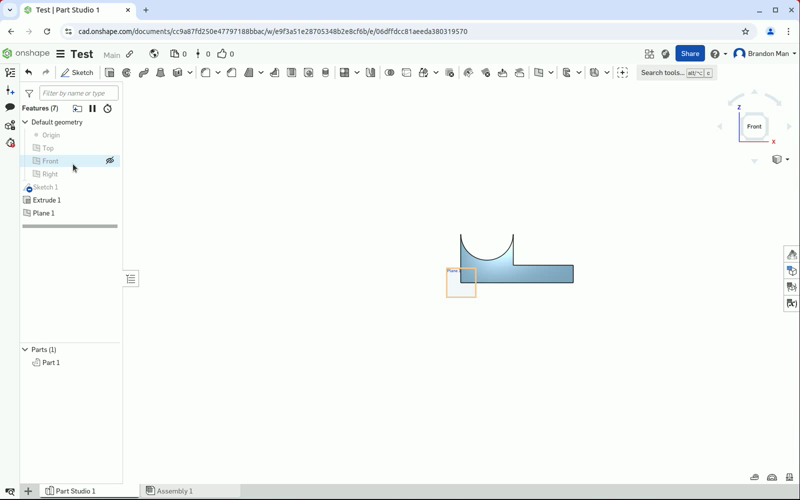
key(shift+s)
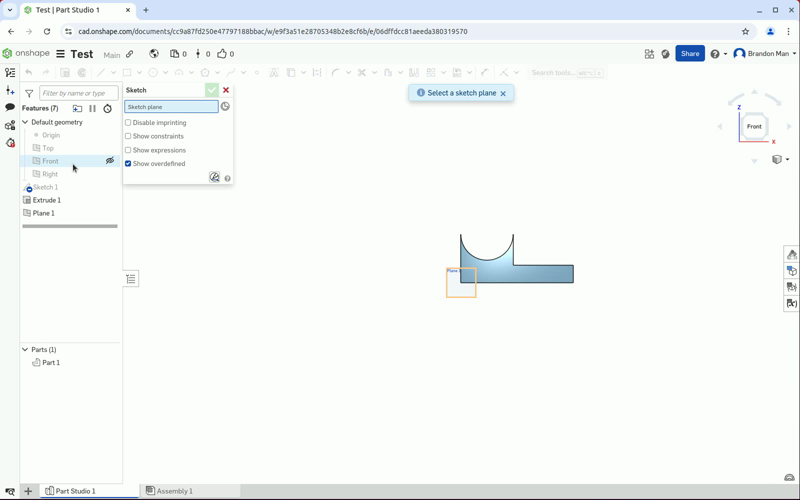
mouse_move(73, 215)
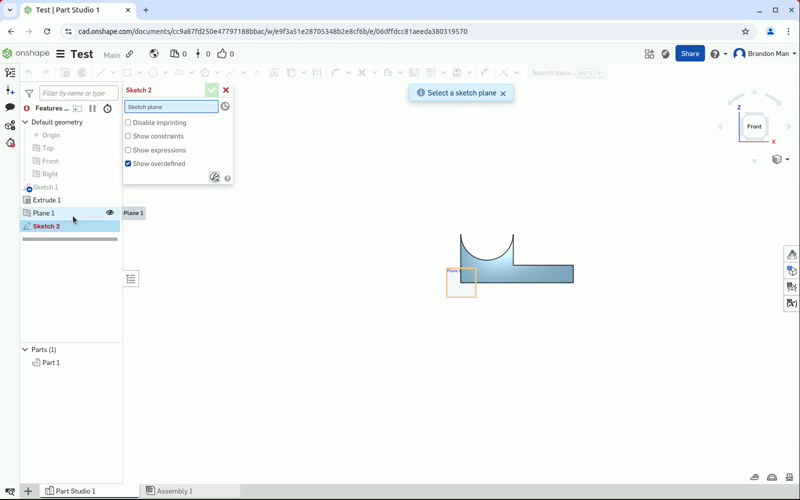
click(73, 215)
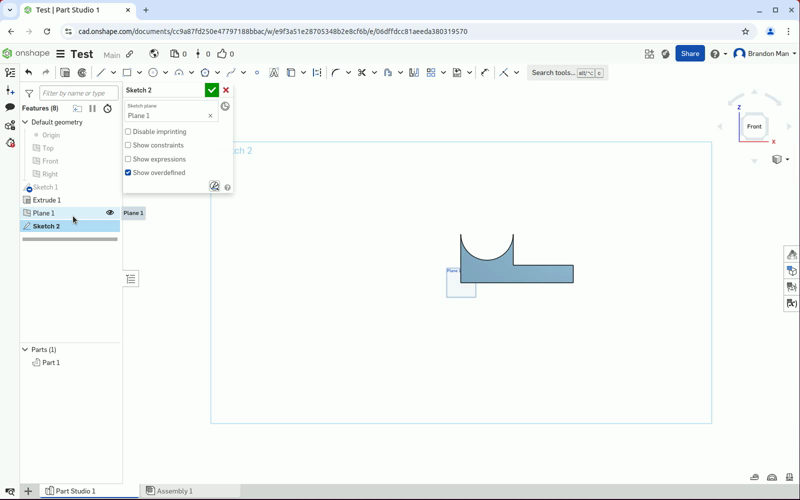
mouse_move(73, 352)
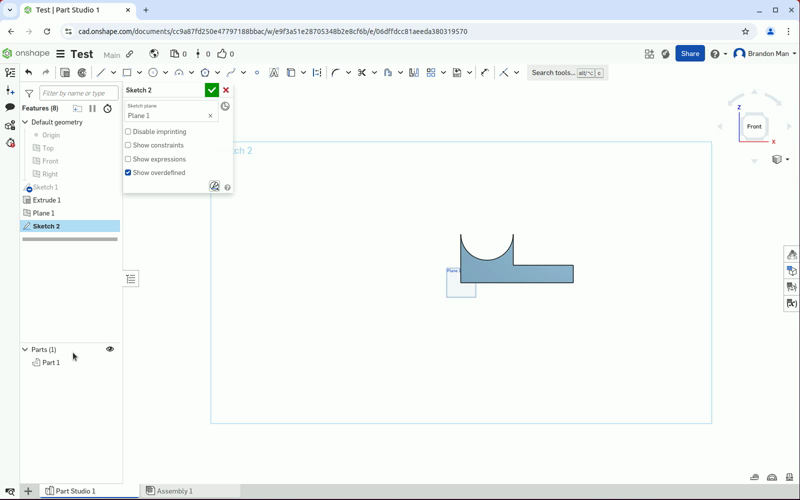
key(y)
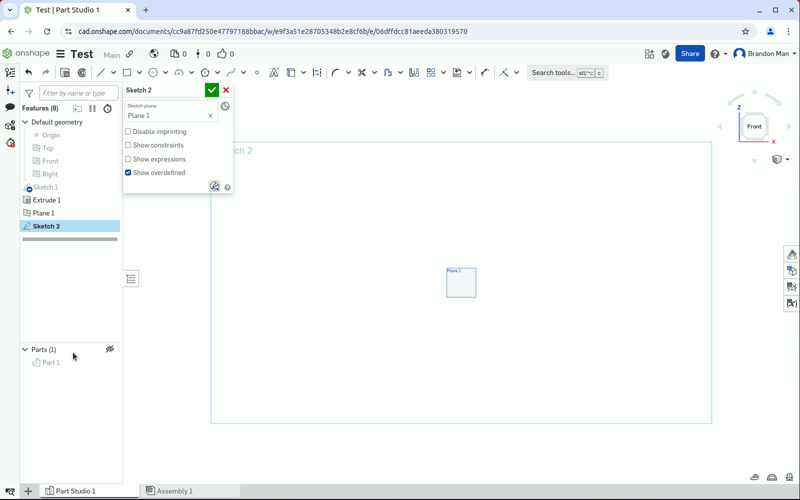
key(c)
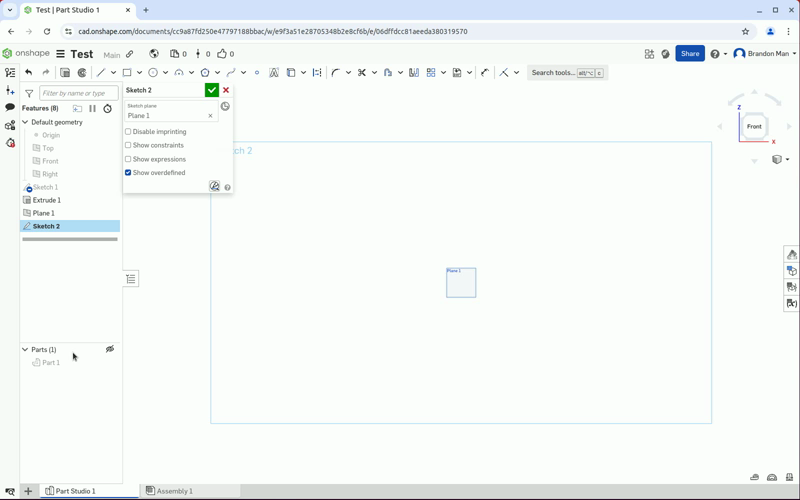
key_down(shift)
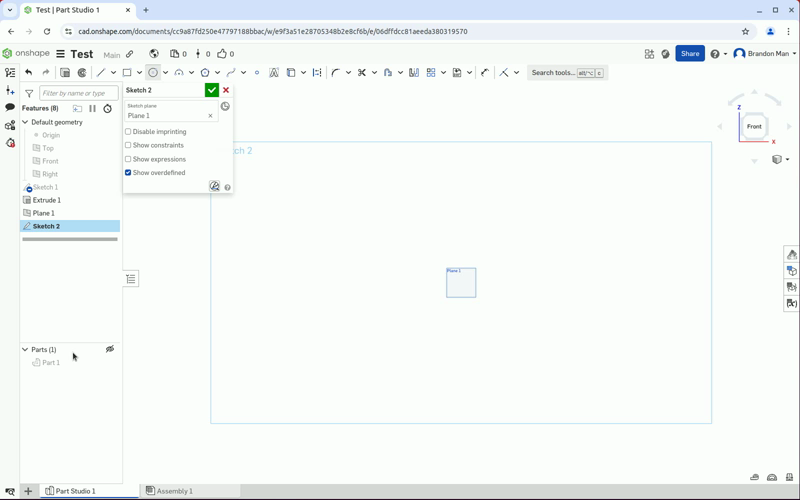
mouse_move(487, 234)
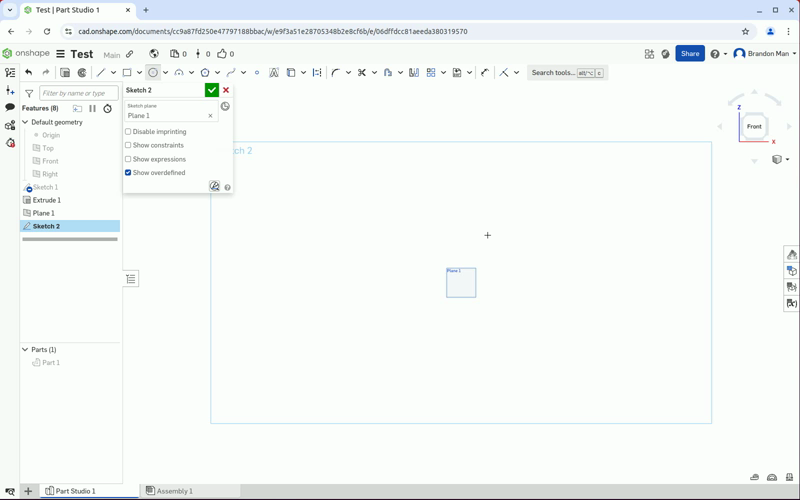
click(487, 234)
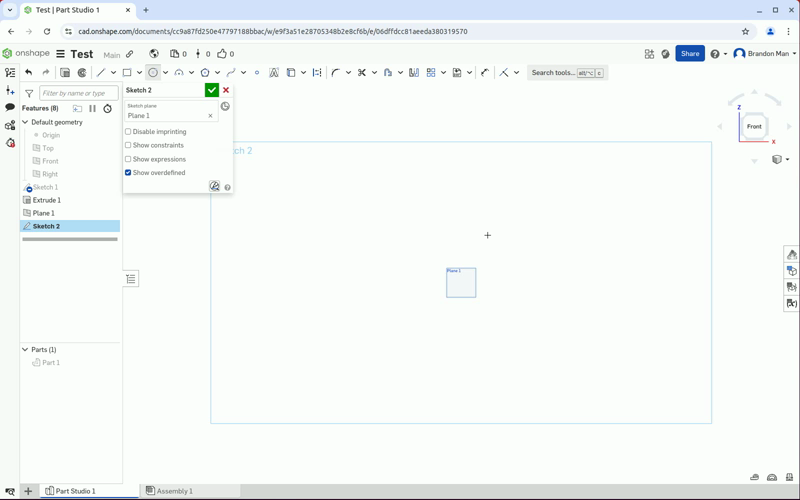
key_up(shift)
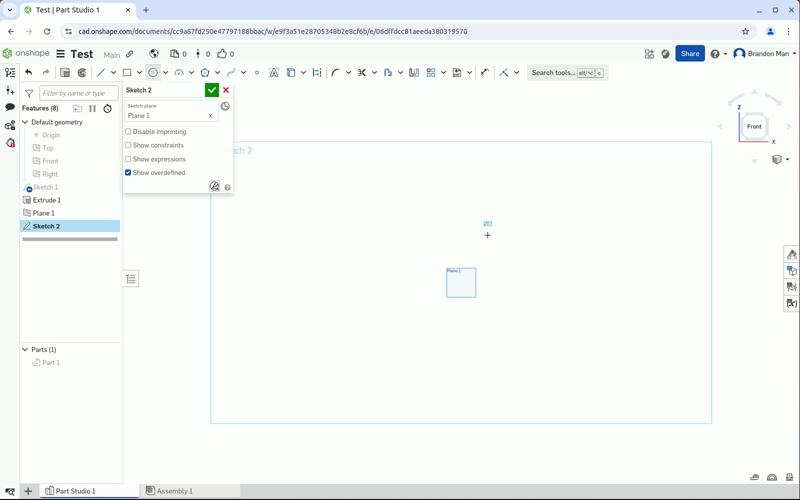
mouse_move(500, 234)
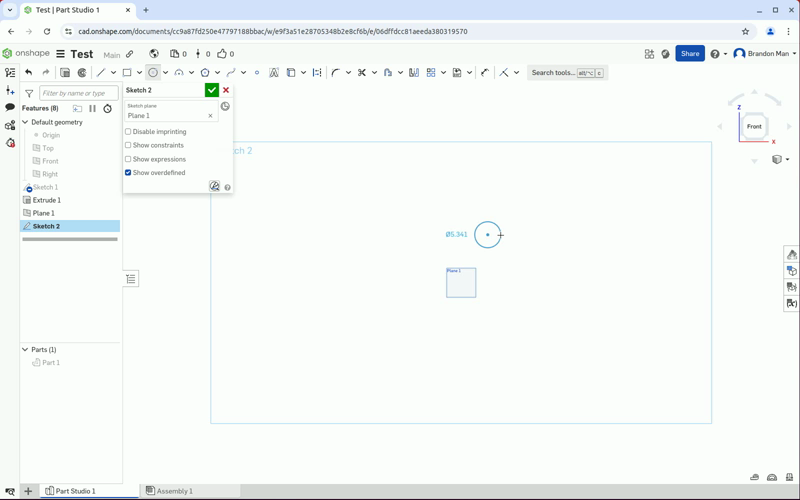
click(500, 234)
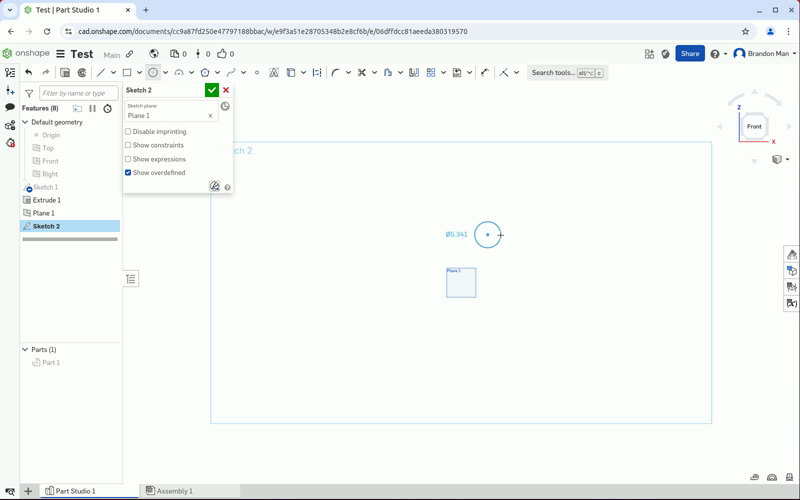
key(esc)
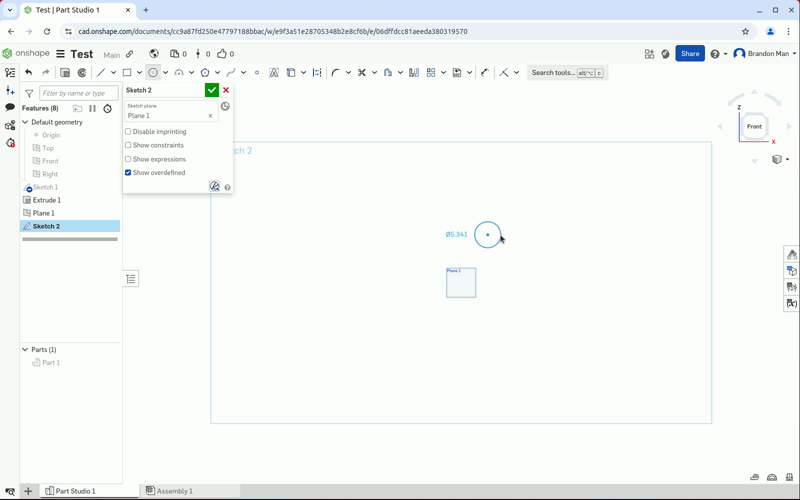
mouse_move(478, 236)
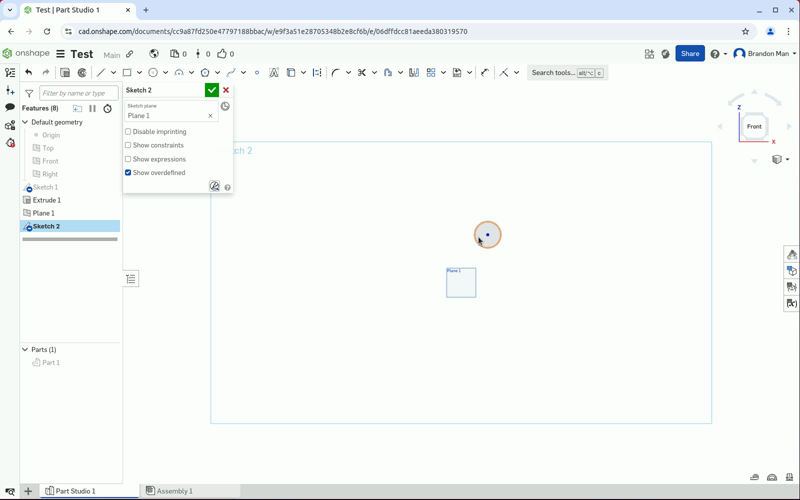
scroll(6)
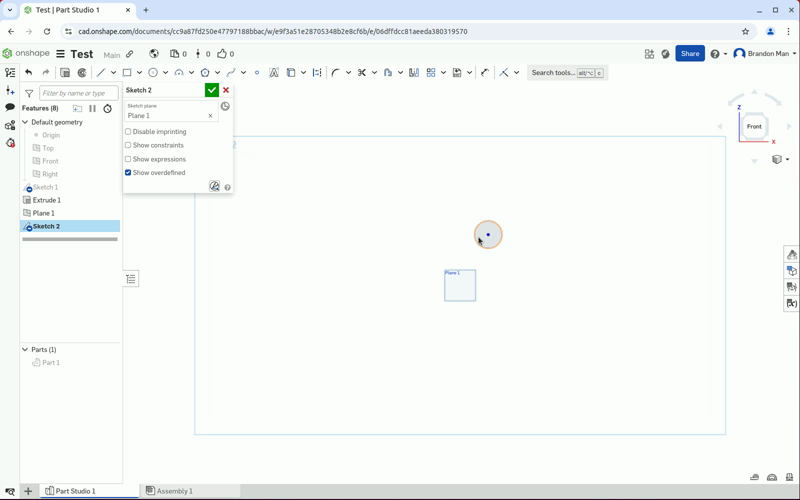
scroll(6)
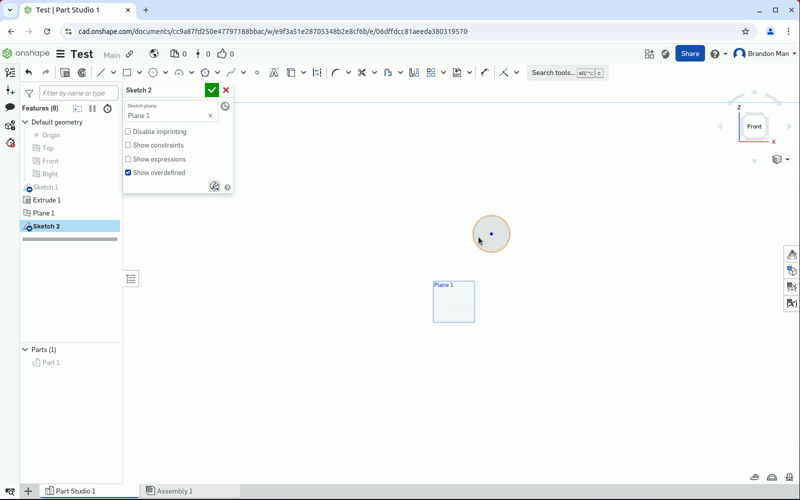
scroll(6)
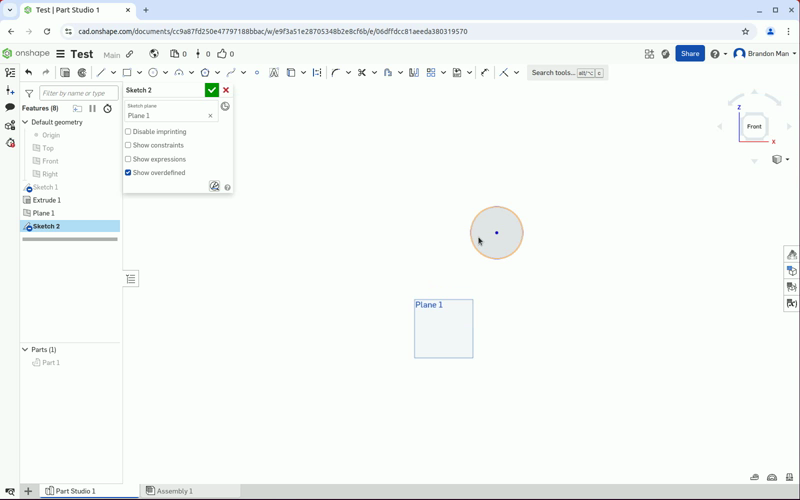
scroll(6)
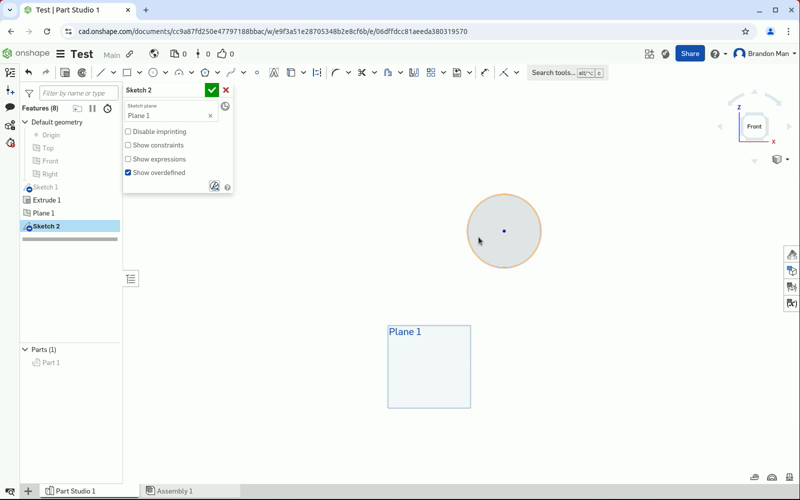
scroll(6)
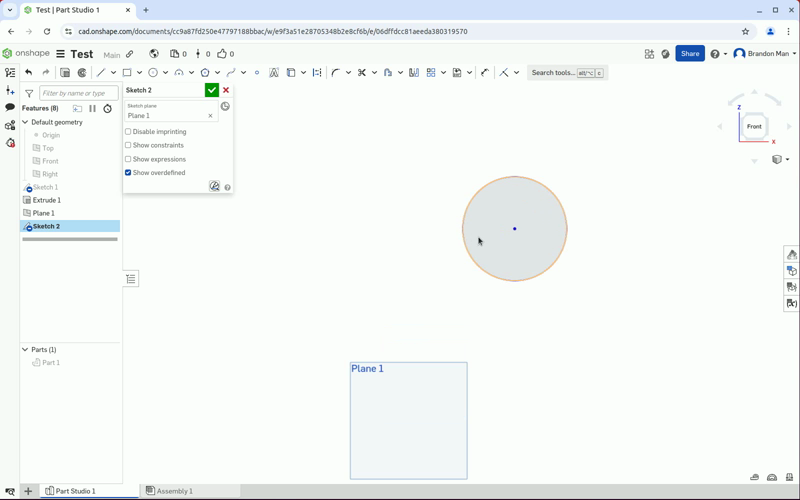
scroll(6)
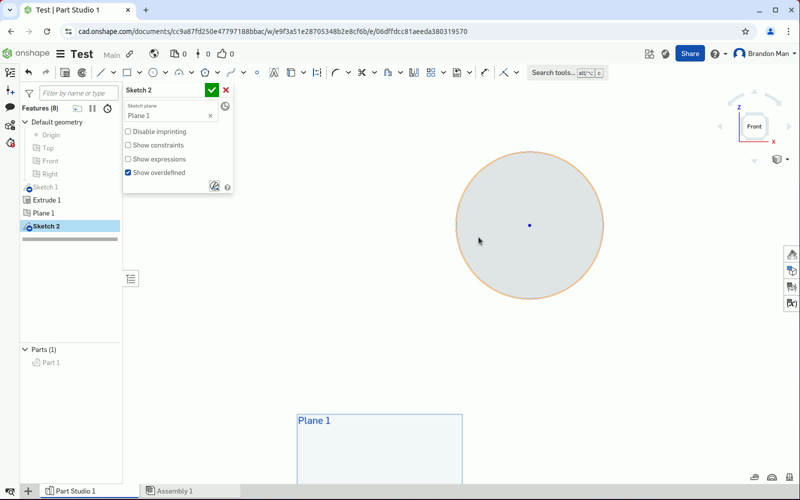
scroll(6)
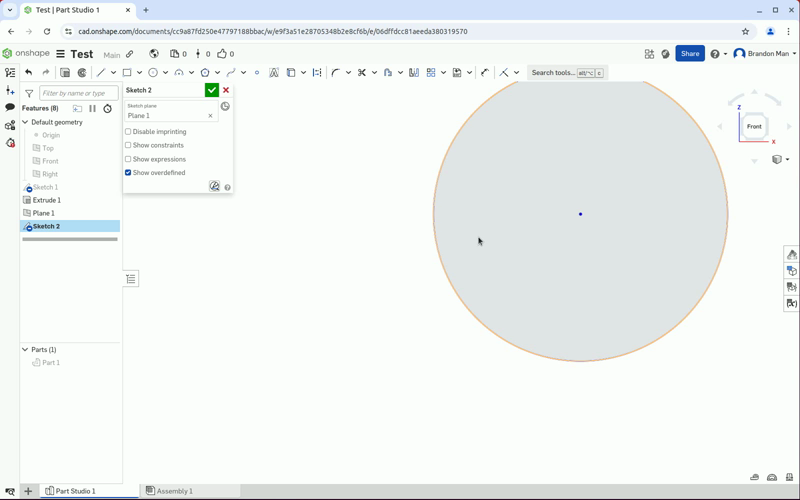
click(478, 236)
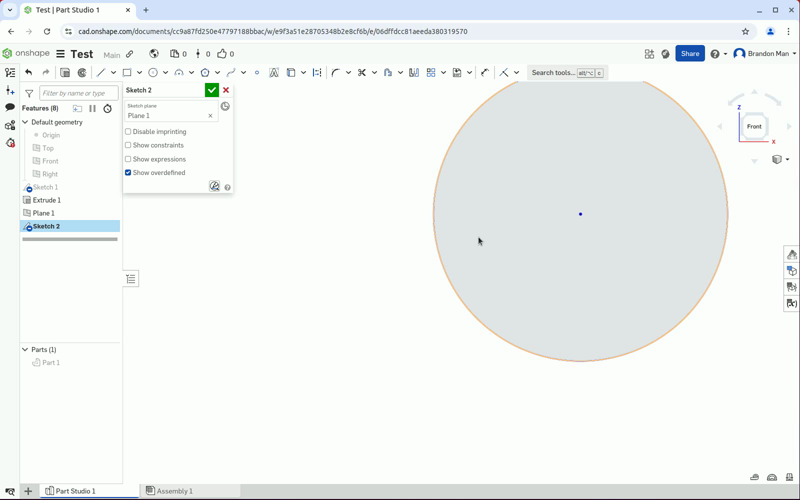
scroll(-6)
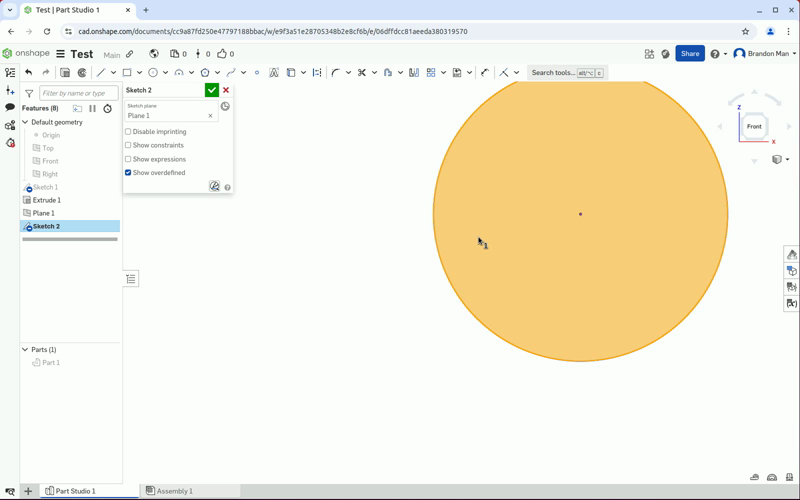
scroll(-6)
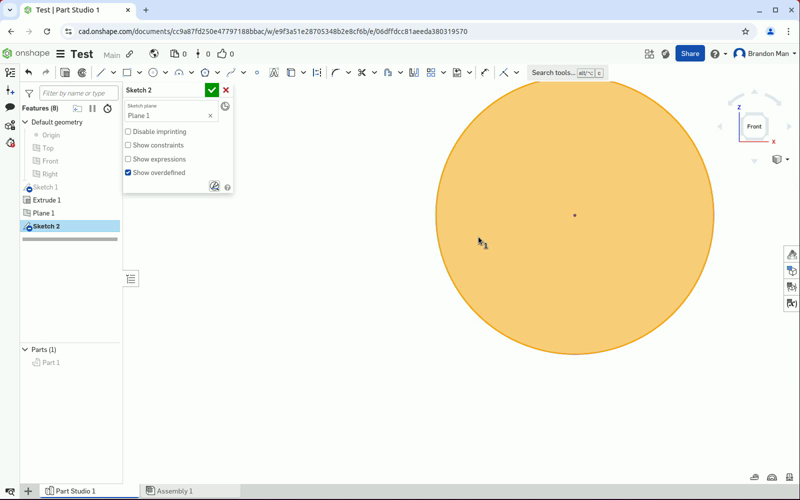
scroll(-6)
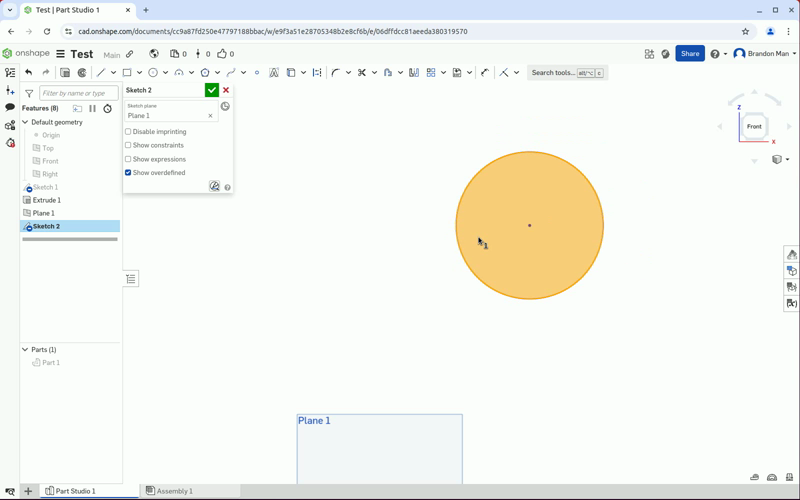
scroll(-6)
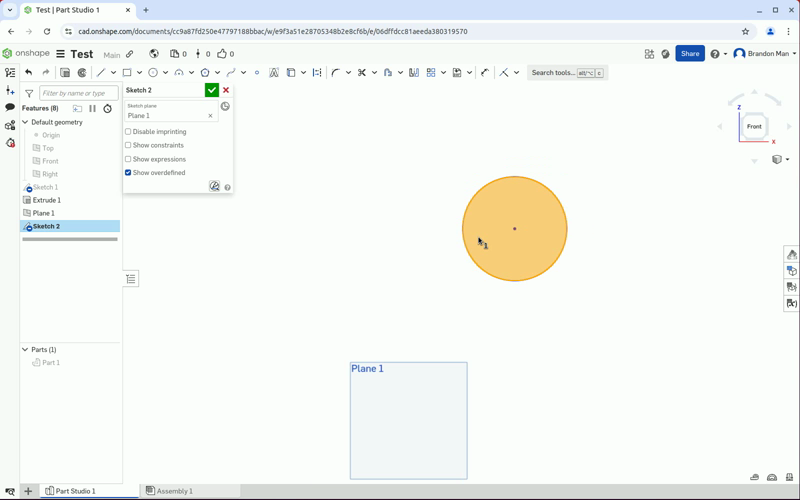
scroll(-6)
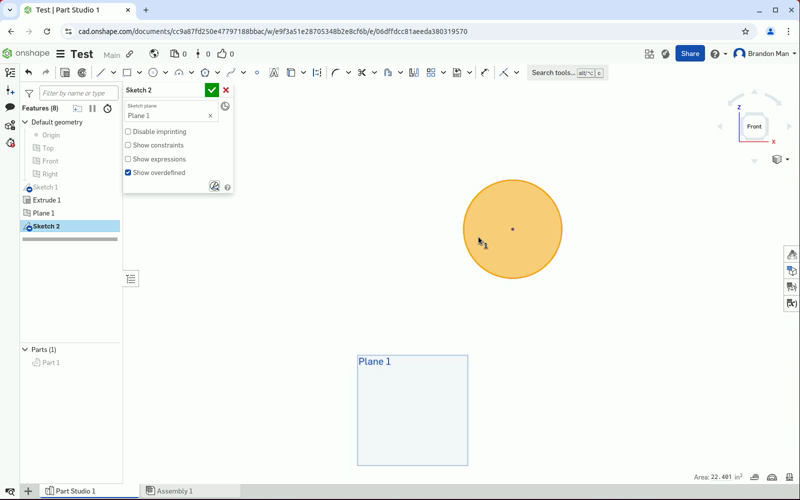
scroll(-6)
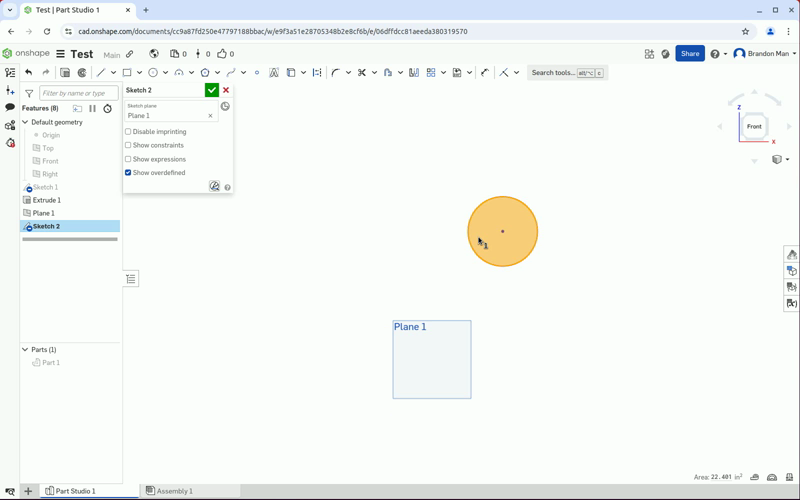
scroll(-6)
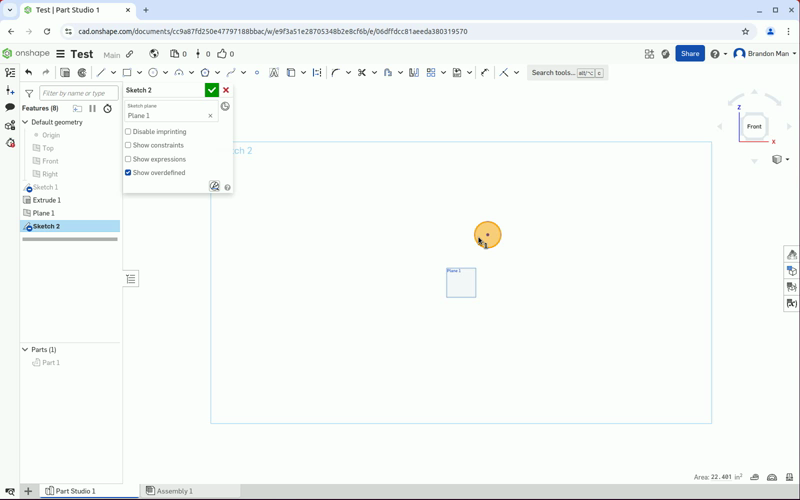
mouse_move(73, 352)
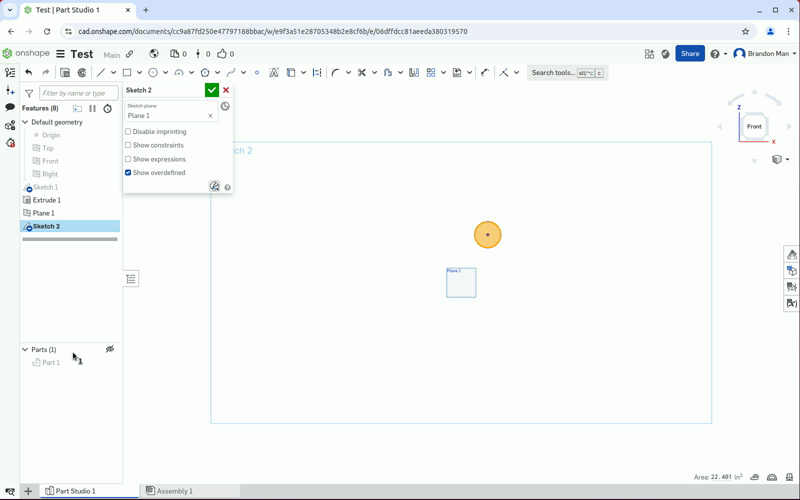
key(shift+y)
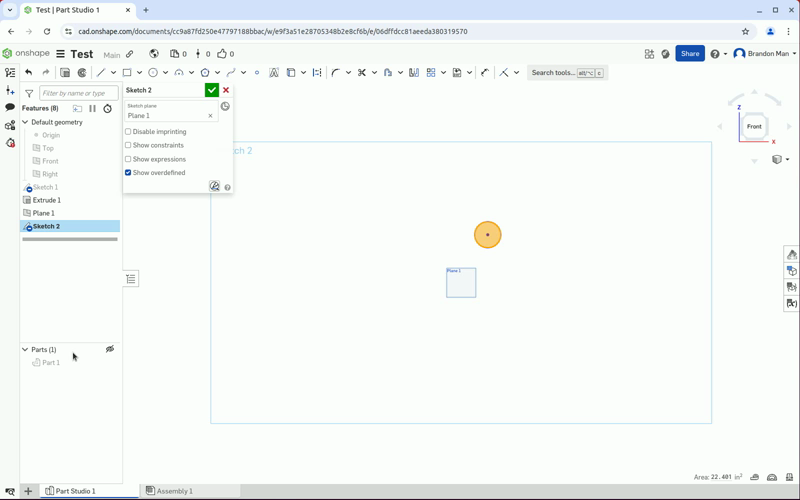
key(shift+e)
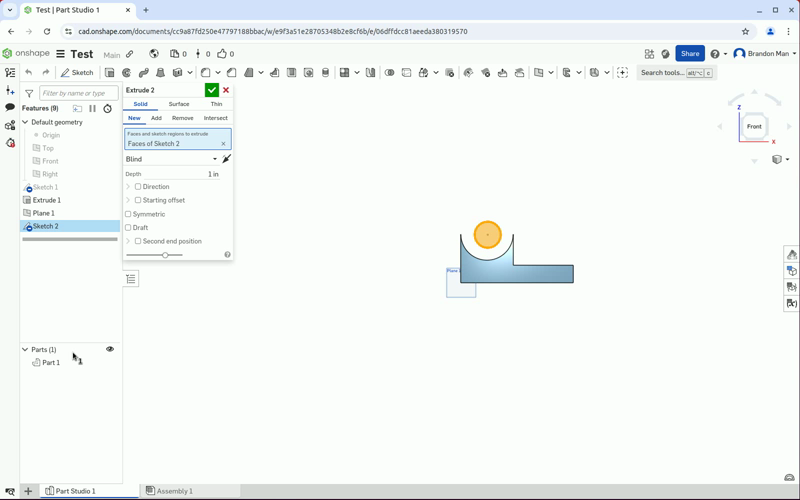
mouse_move(143, 106)
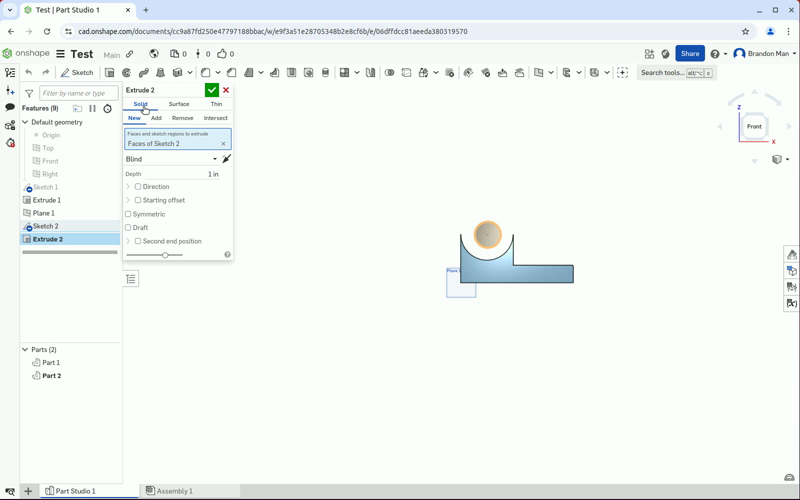
click(143, 106)
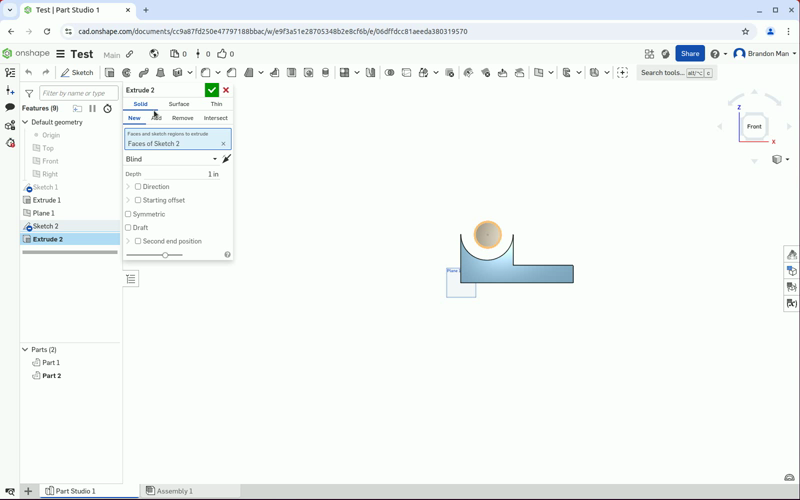
mouse_move(186, 120)
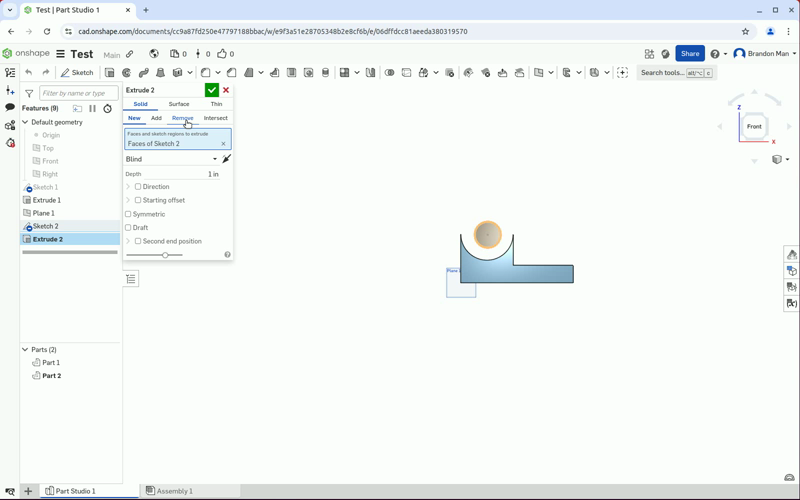
click(186, 120)
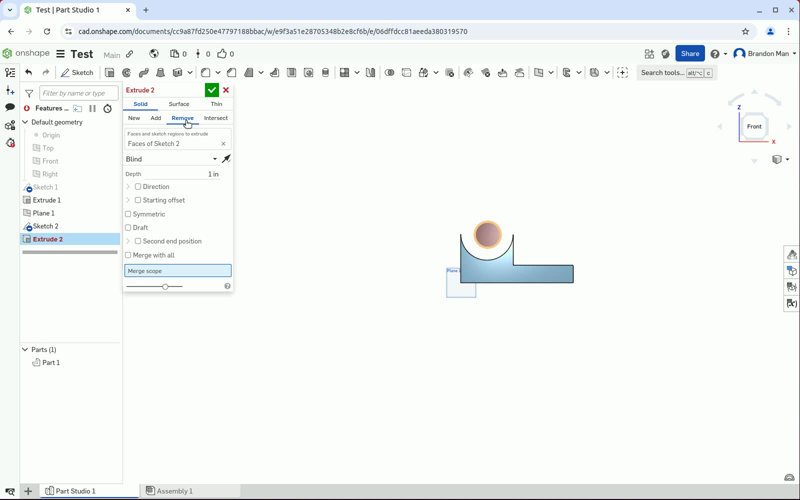
key(tab, 4)
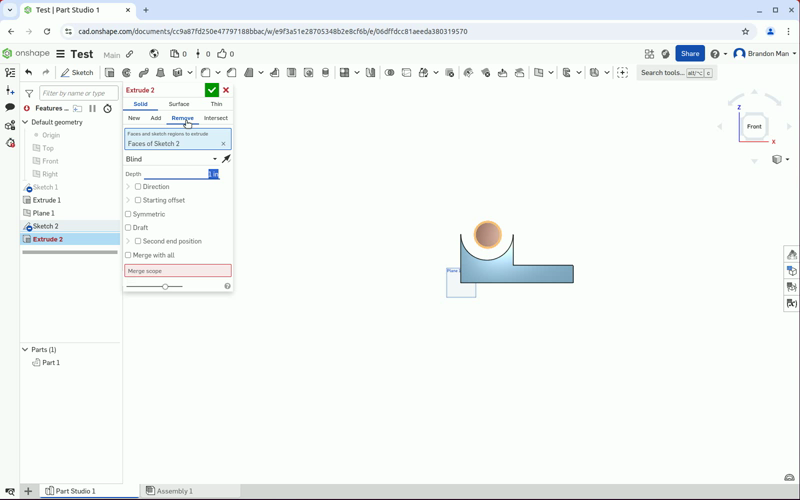
text(1.685)
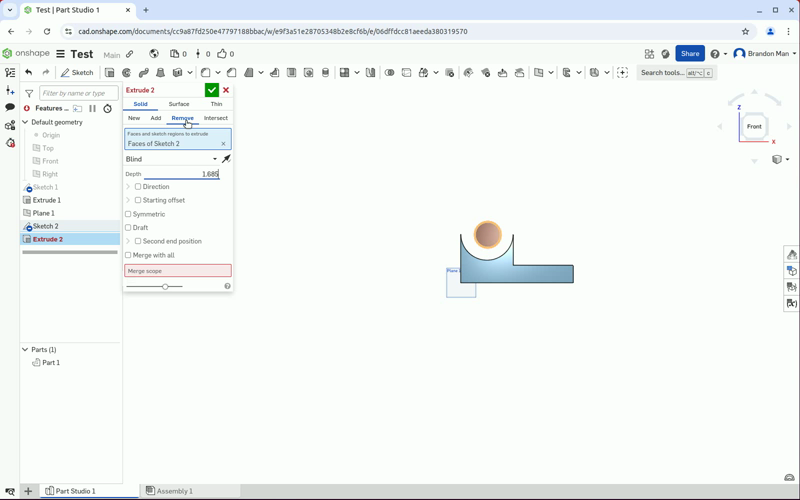
key(tab, 6)
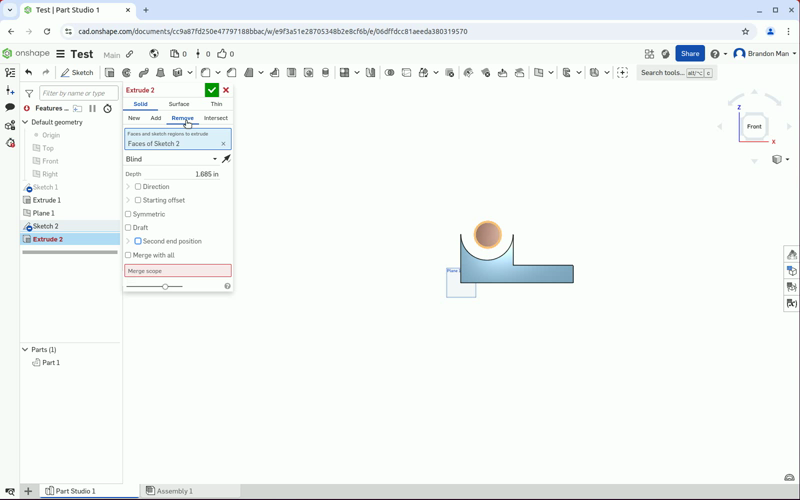
key(space)
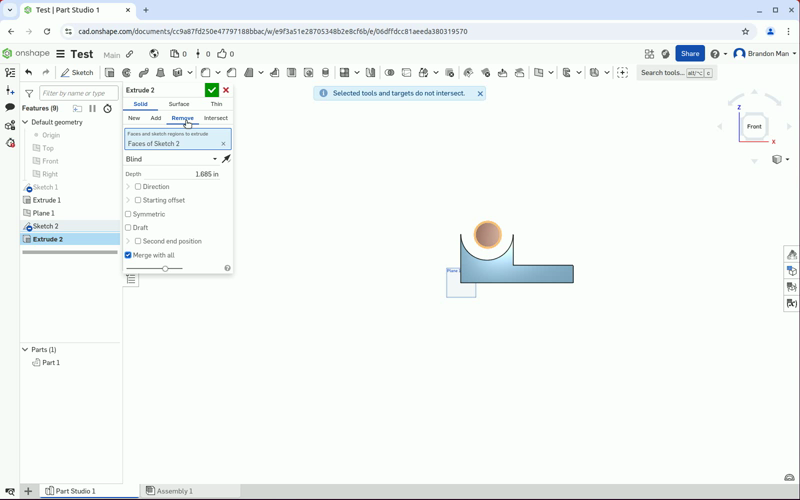
key(enter)
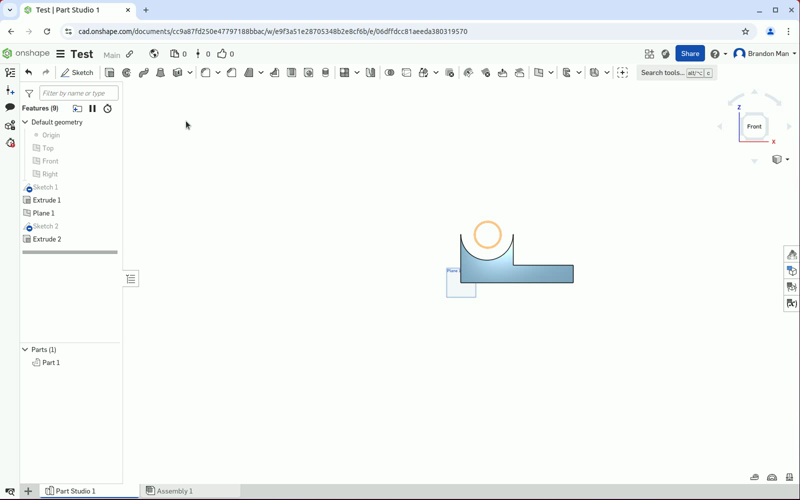
key(shift+h)
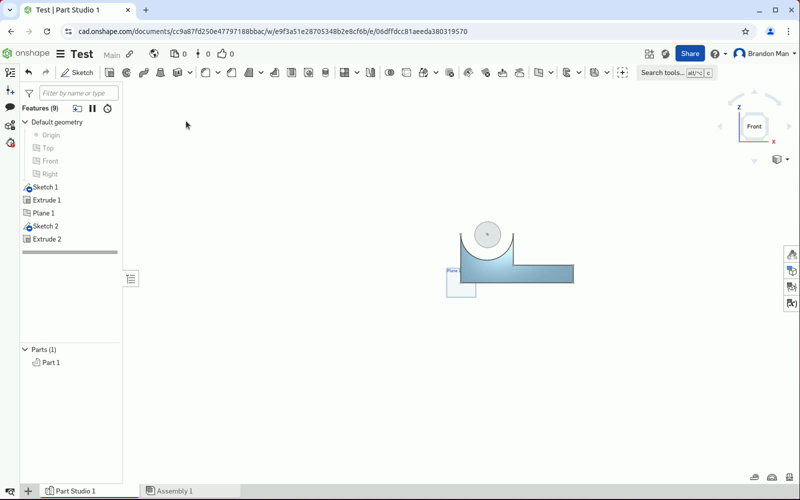
key(shift+h)
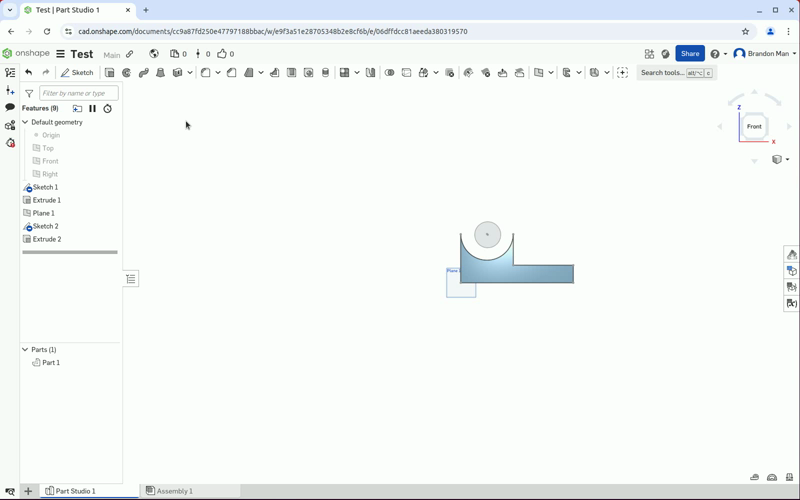
key(shift+7)
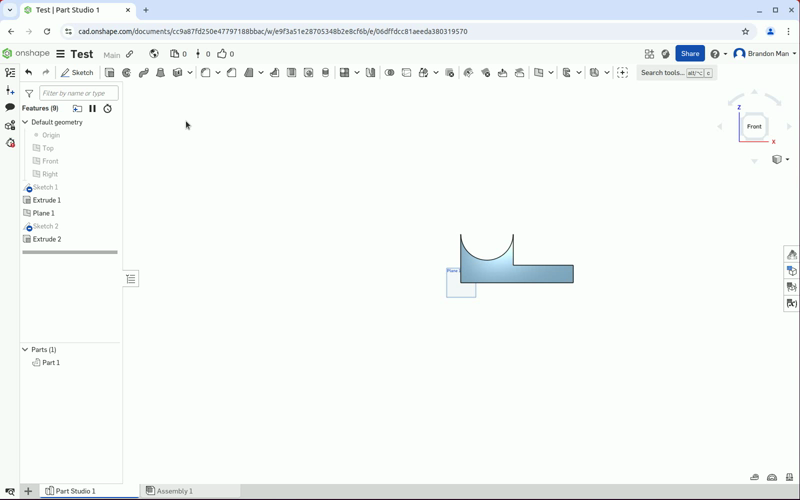
key(left, 2)
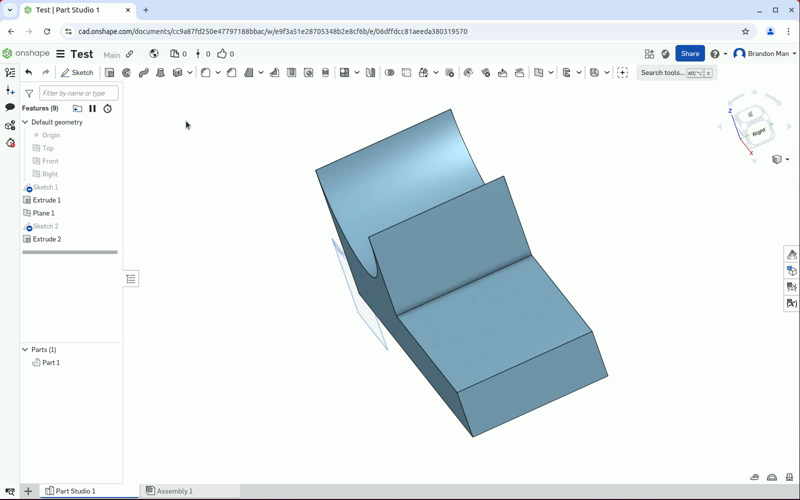
key(down, 2)
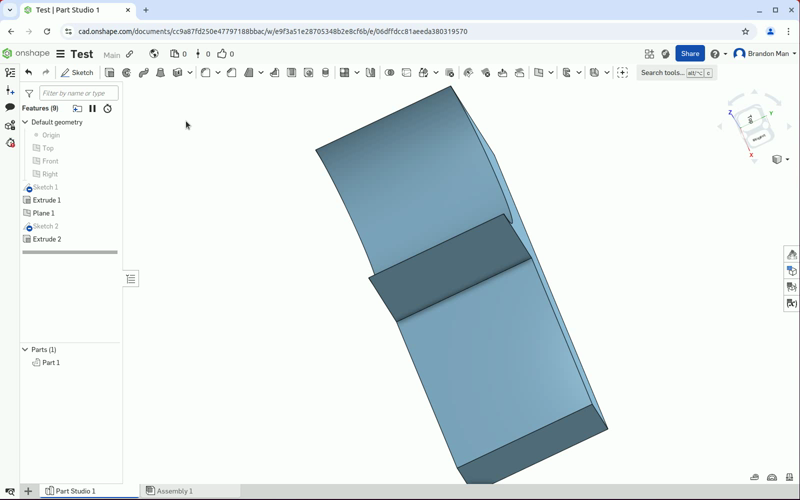
key(up, 2)
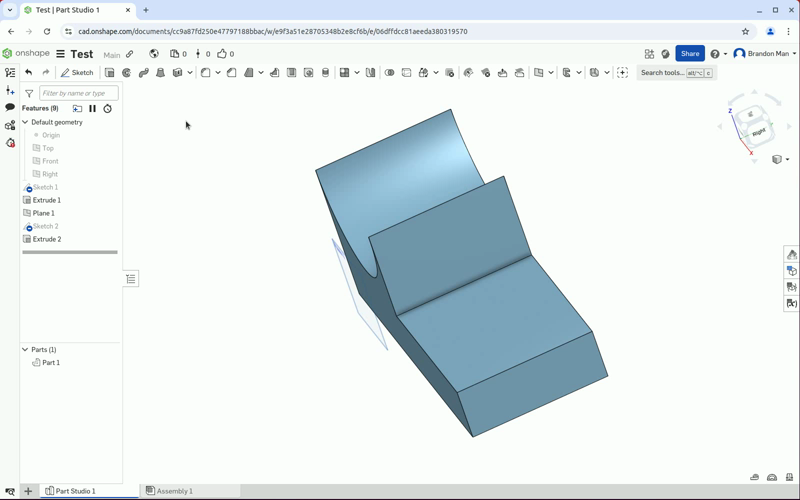
key(right, 2)
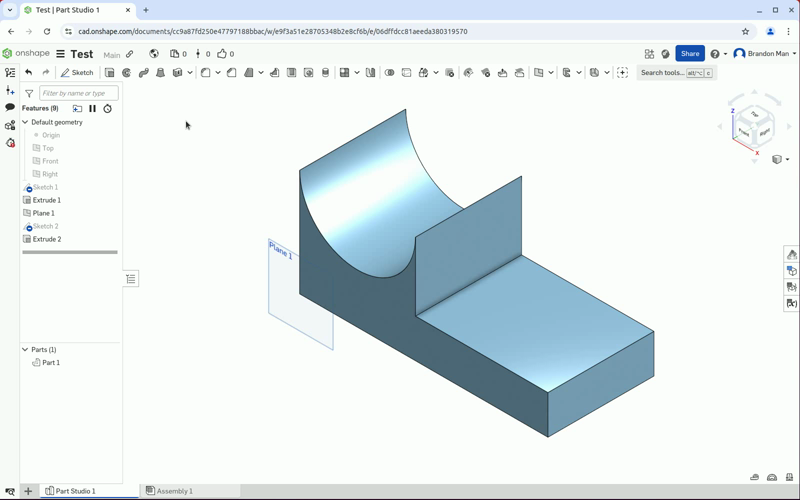
mouse_move(73, 189)
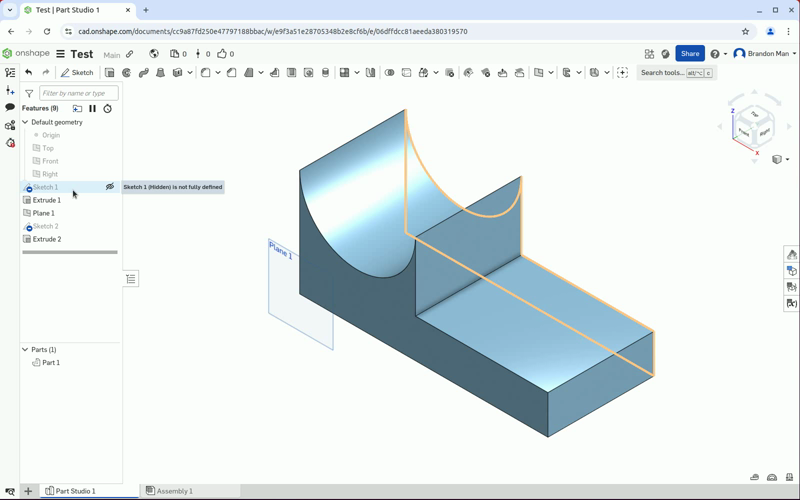
click(73, 189)